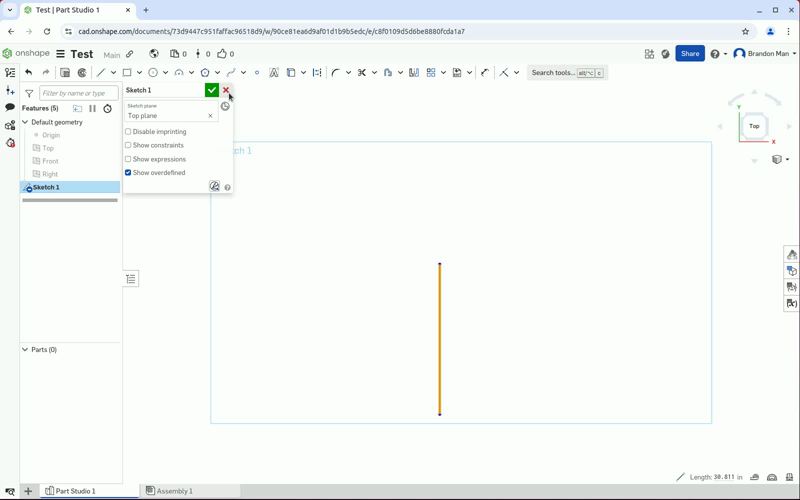
key(shift+h)
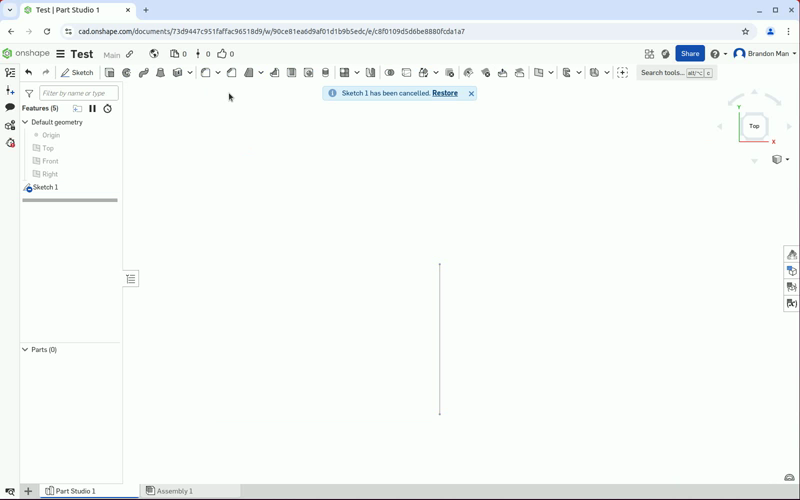
key(shift+s)
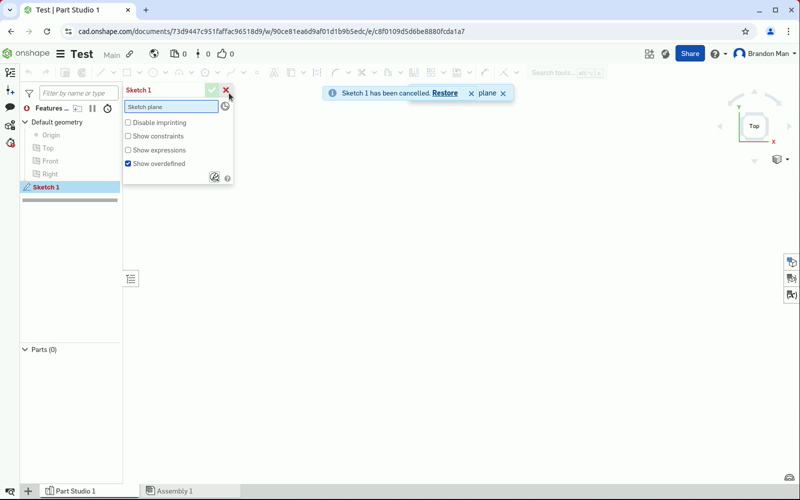
mouse_move(73, 150)
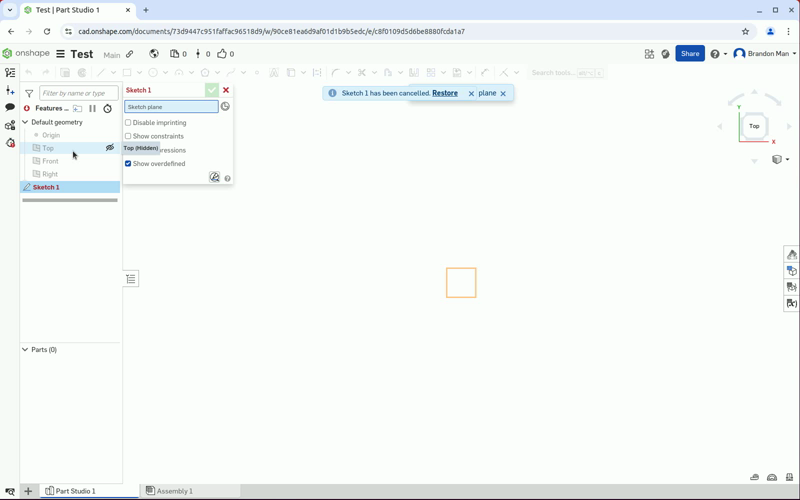
click(73, 150)
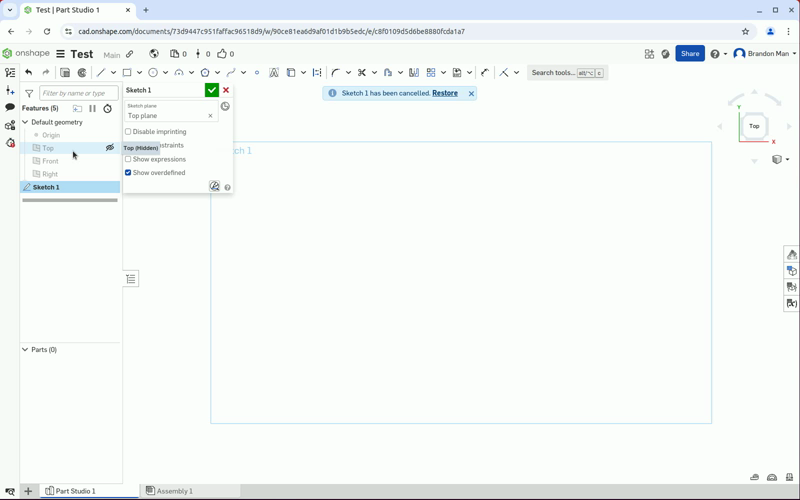
mouse_move(73, 352)
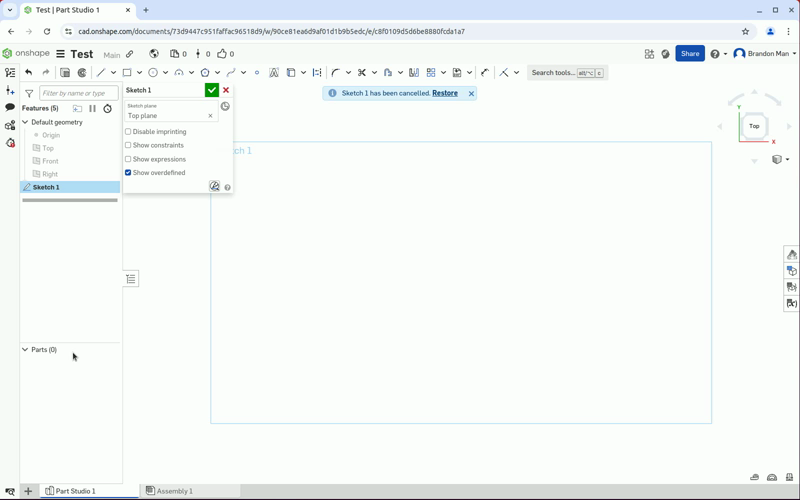
key(y)
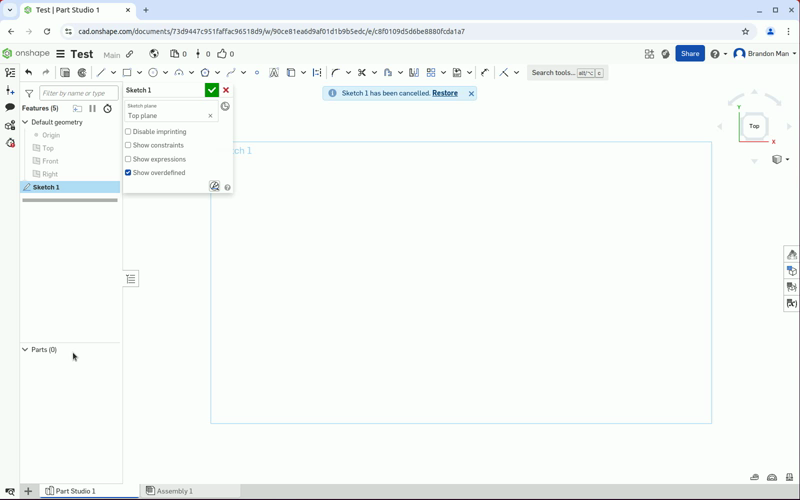
key(l)
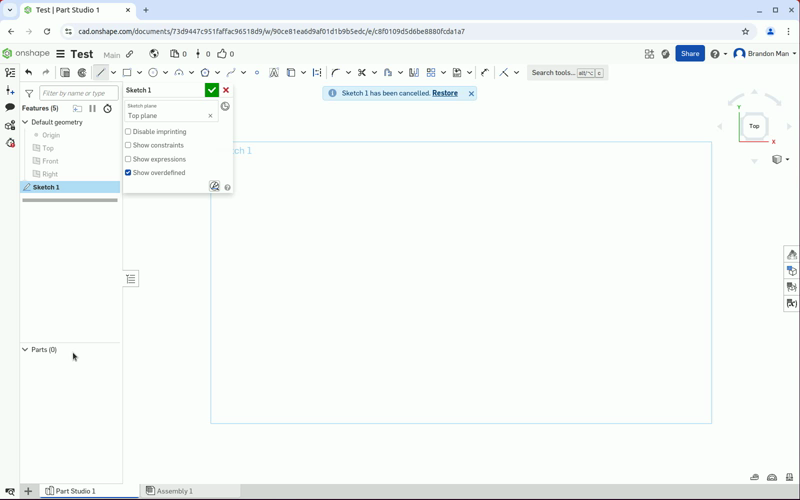
key_down(shift)
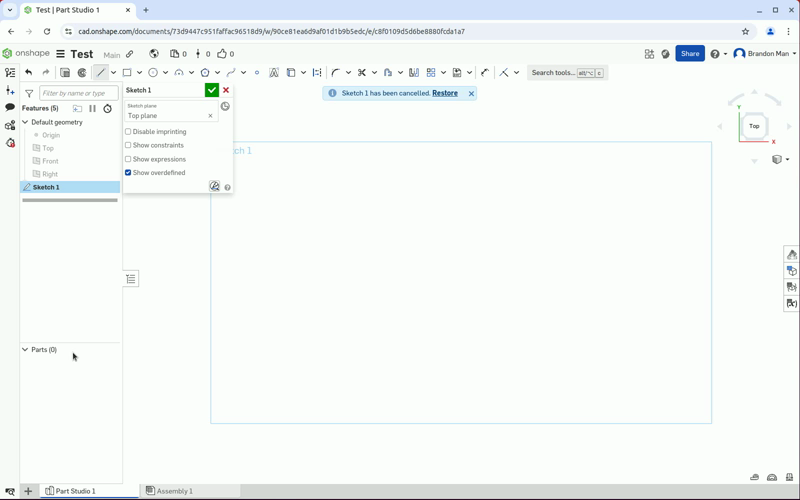
mouse_move(406, 320)
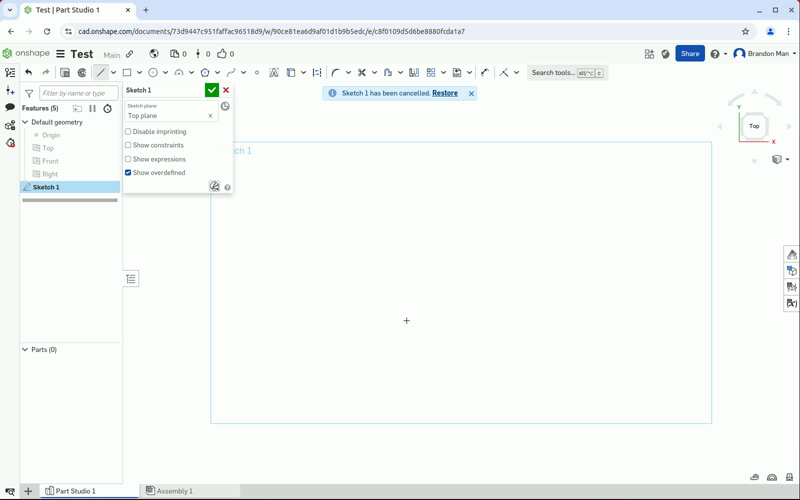
click(406, 320)
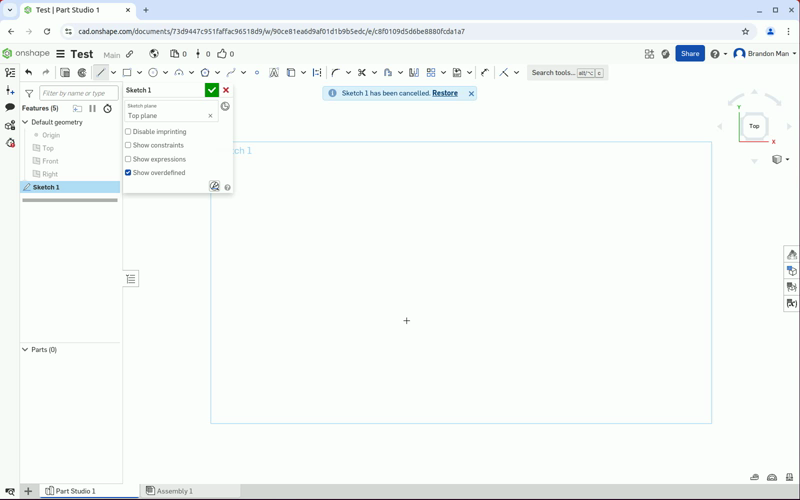
key_up(shift)
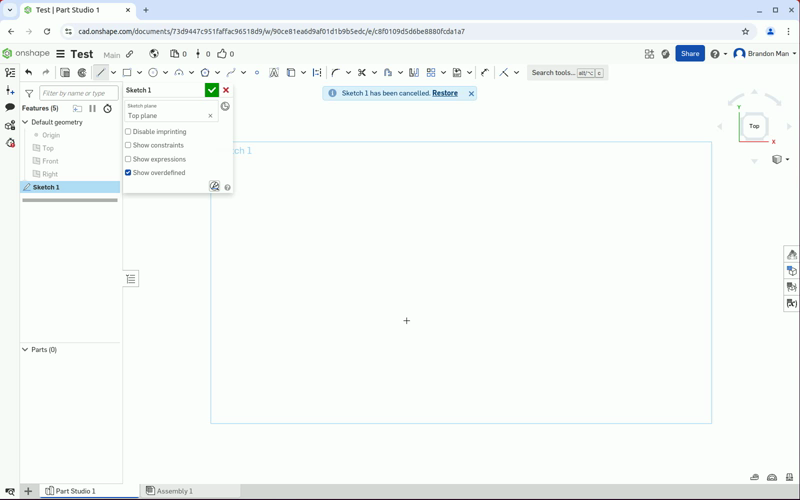
key_down(shift)
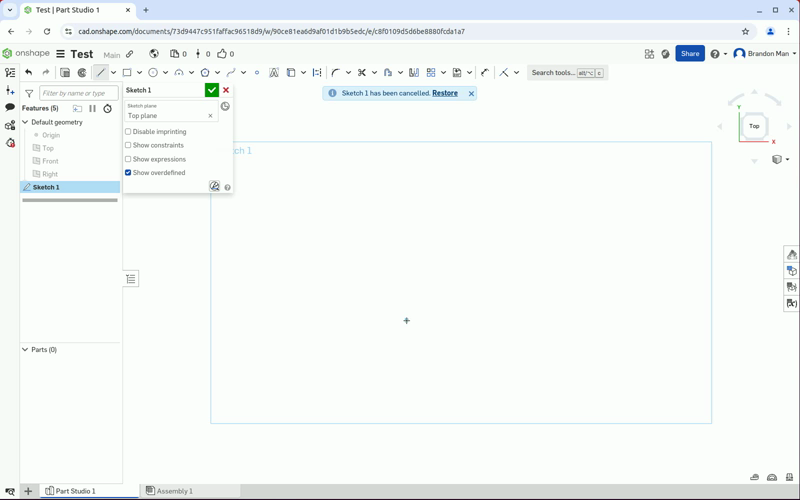
mouse_move(514, 320)
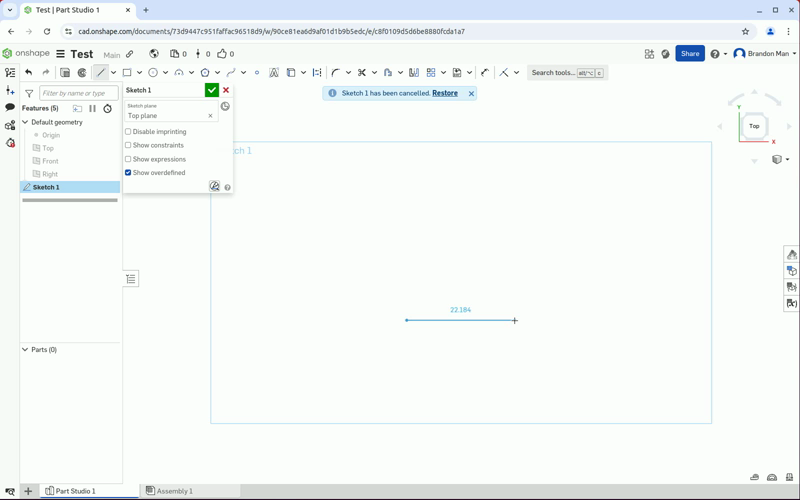
click(514, 320)
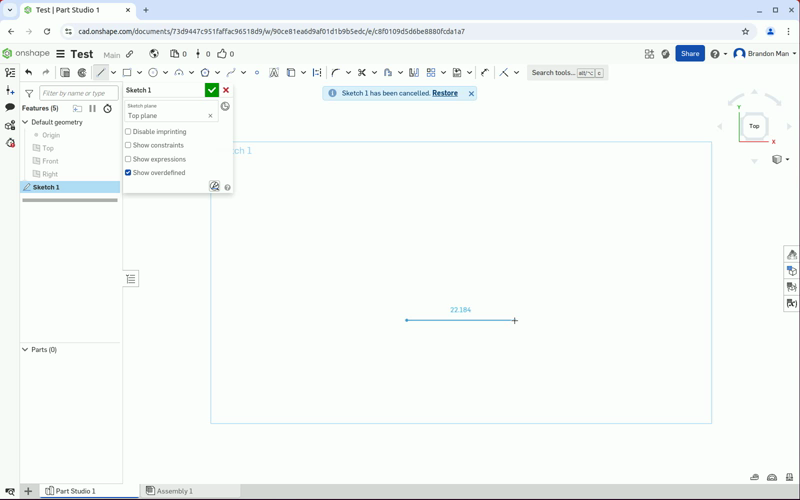
key_up(shift)
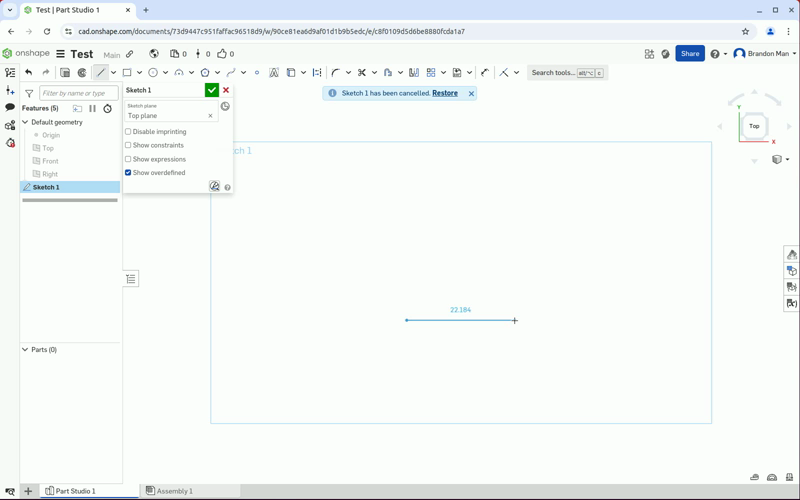
key_down(shift)
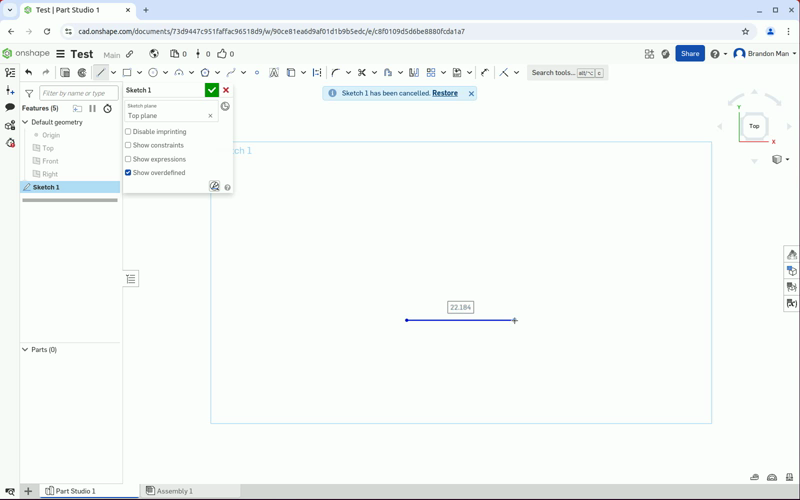
mouse_move(514, 244)
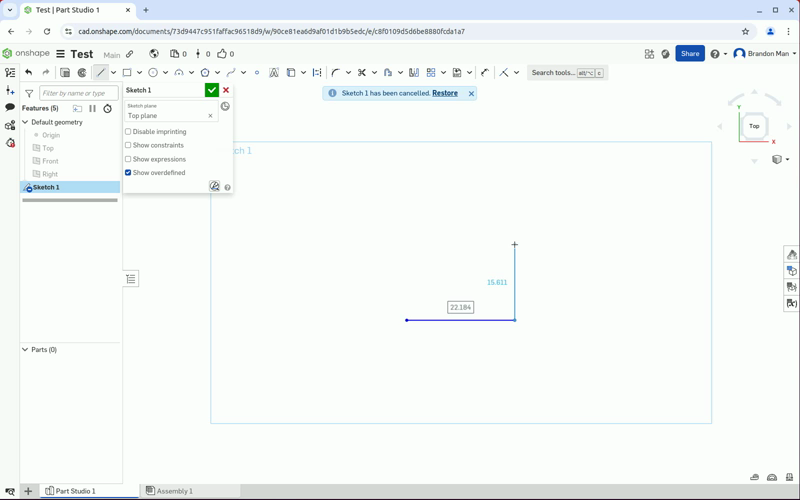
click(514, 244)
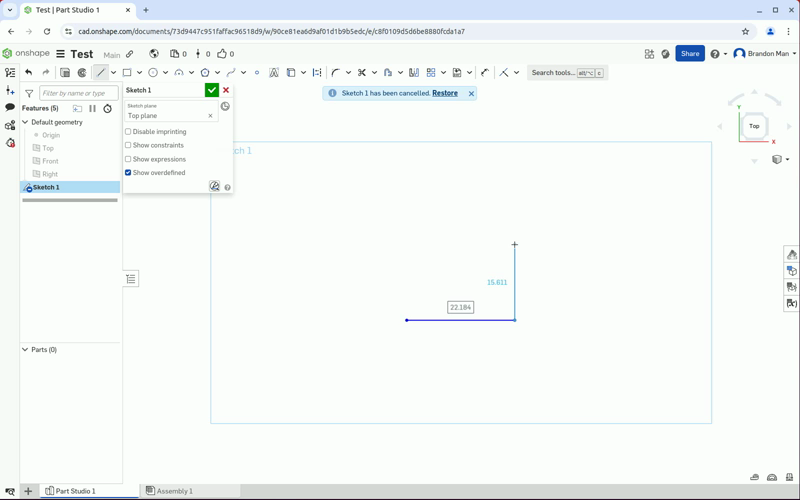
key_up(shift)
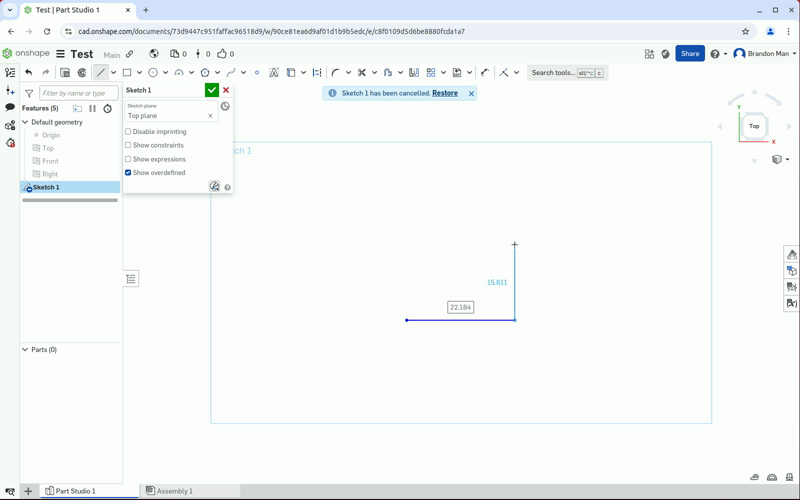
key_down(shift)
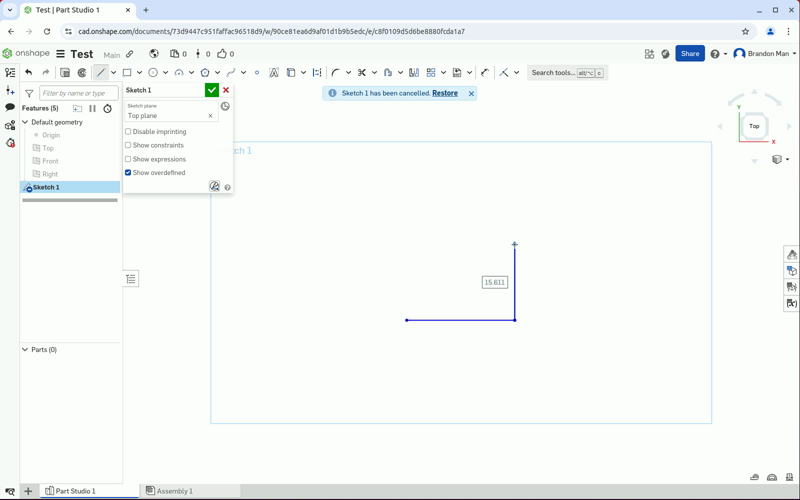
mouse_move(406, 244)
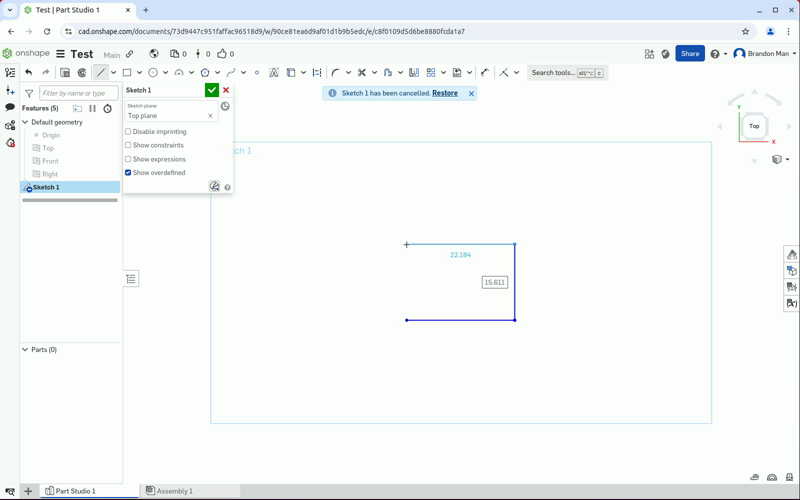
click(406, 244)
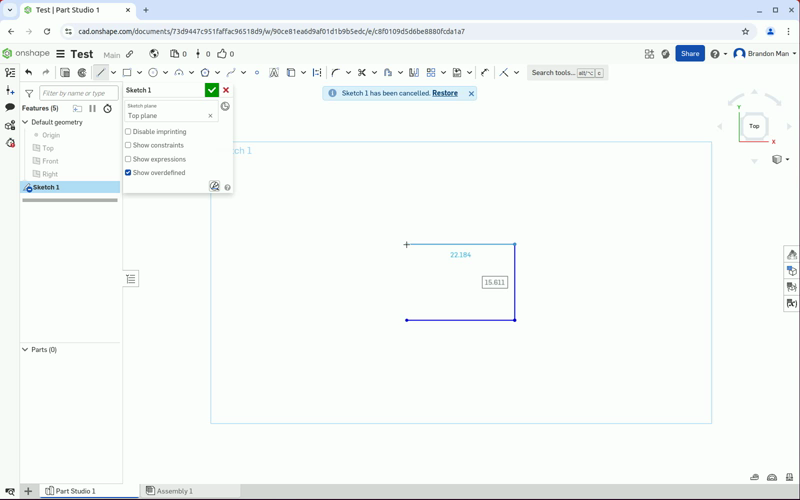
key_up(shift)
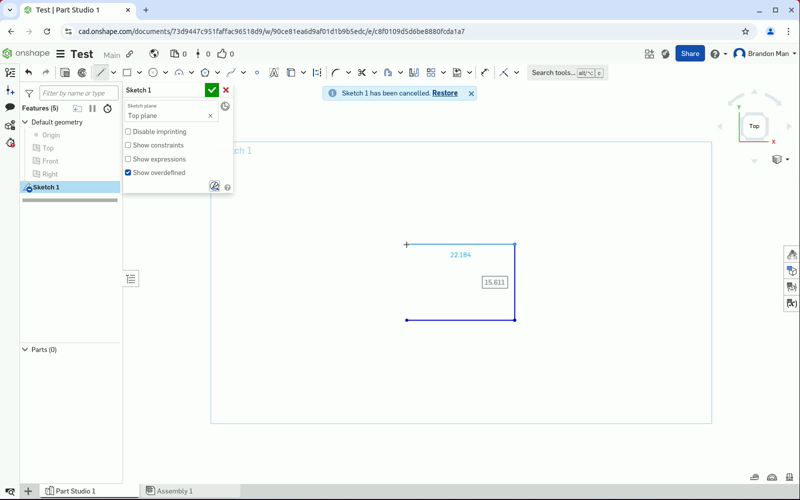
key_down(shift)
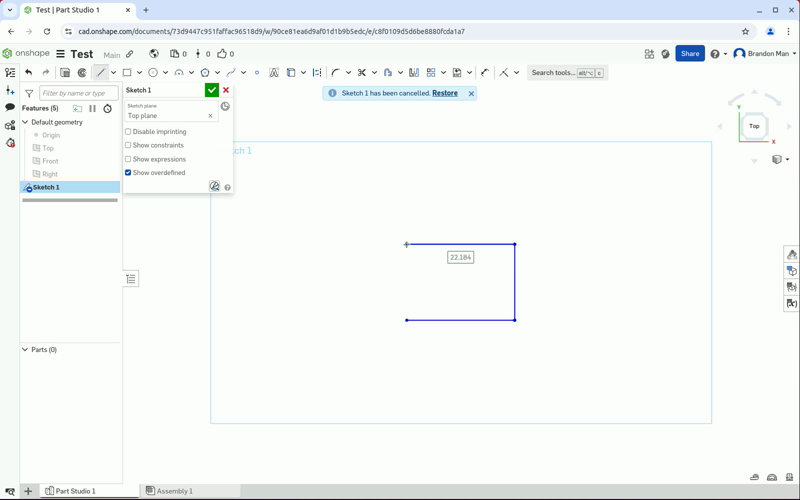
mouse_move(406, 320)
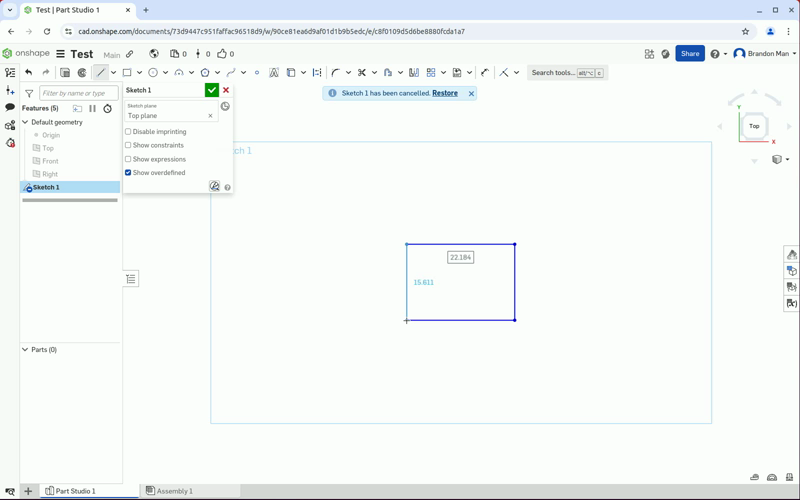
key_up(shift)
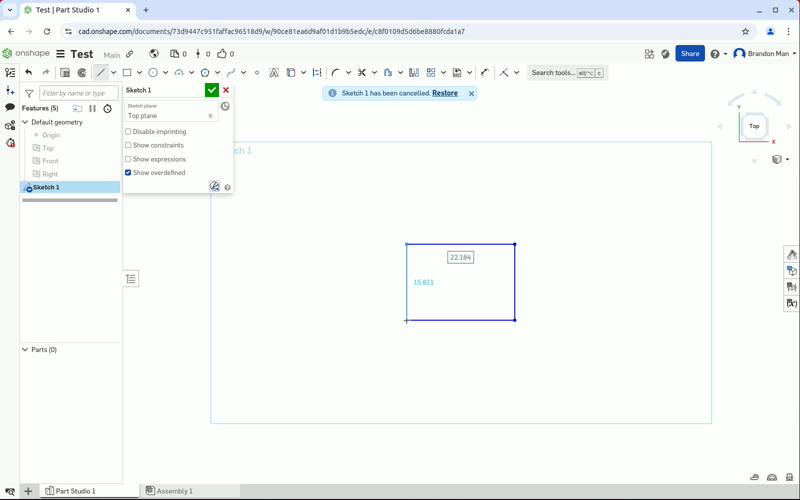
click(406, 320)
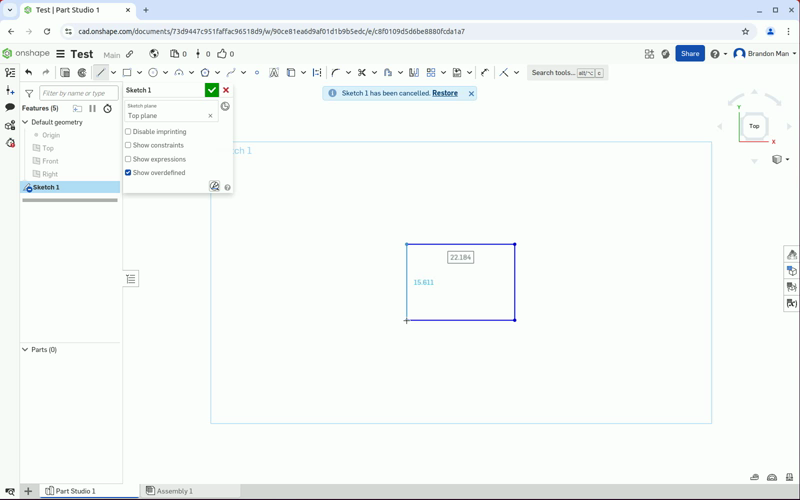
key(esc)
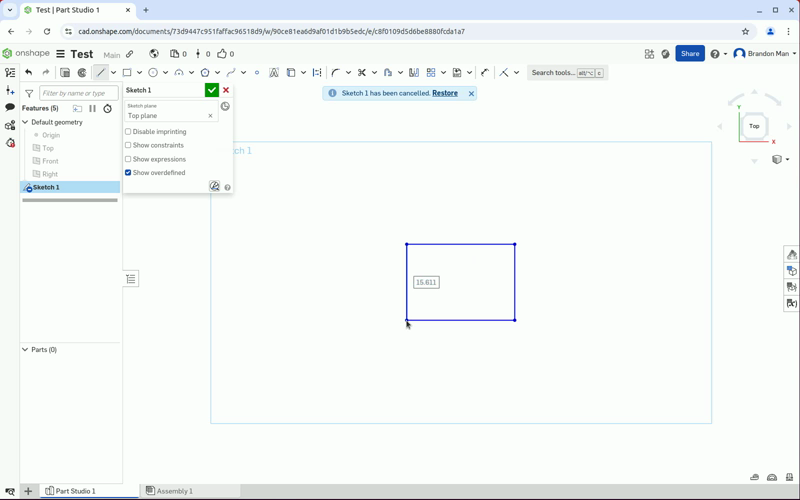
mouse_move(484, 269)
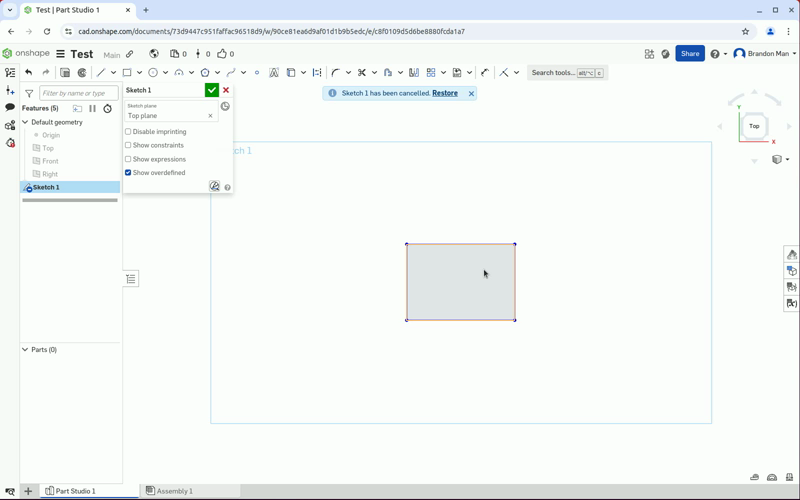
click(484, 269)
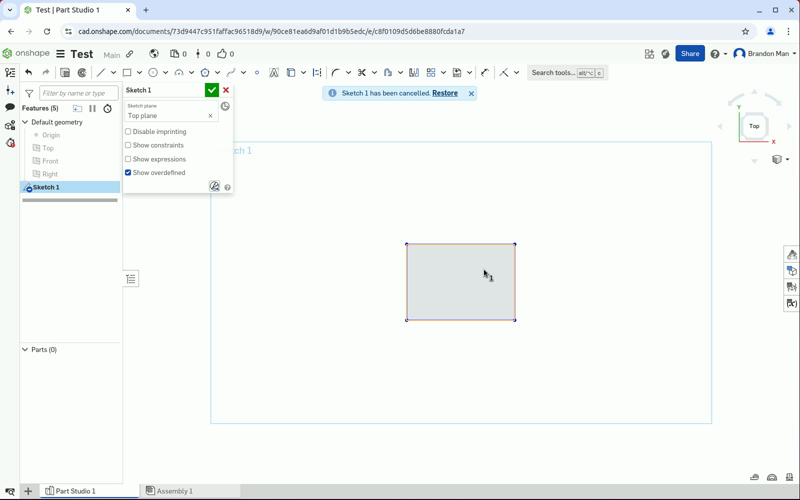
mouse_move(73, 352)
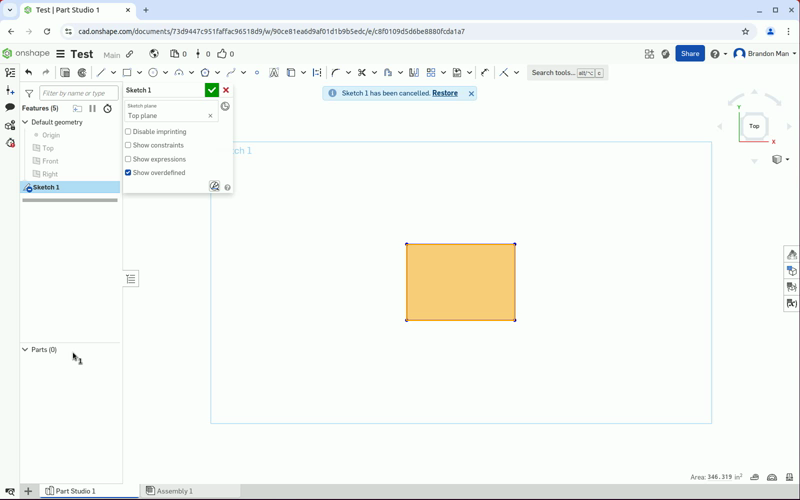
key(shift+y)
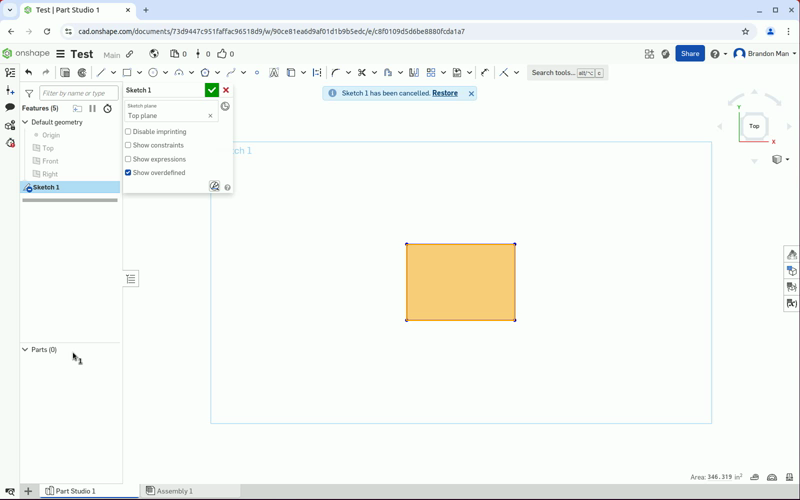
key(shift+e)
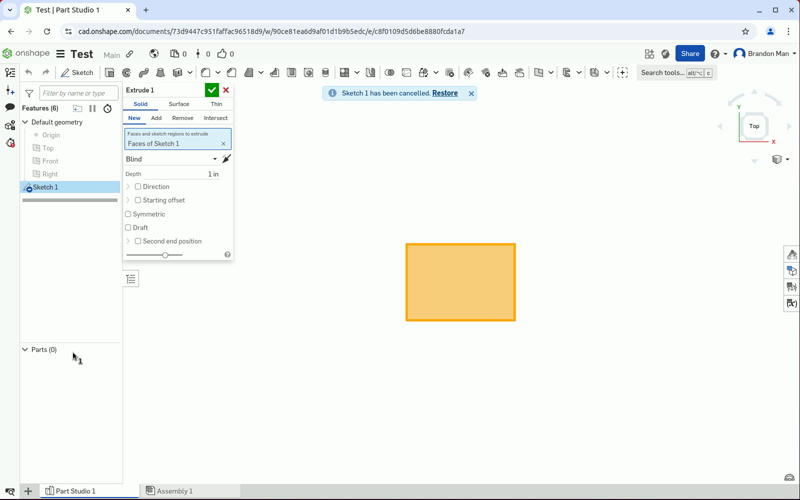
mouse_move(143, 106)
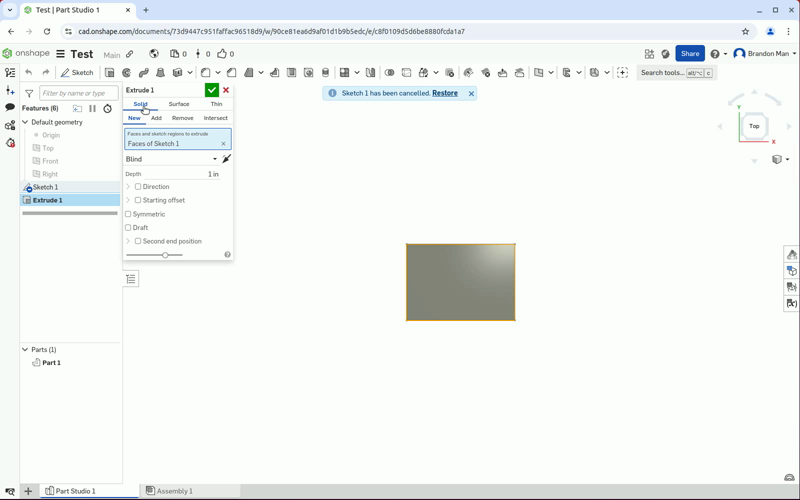
click(143, 106)
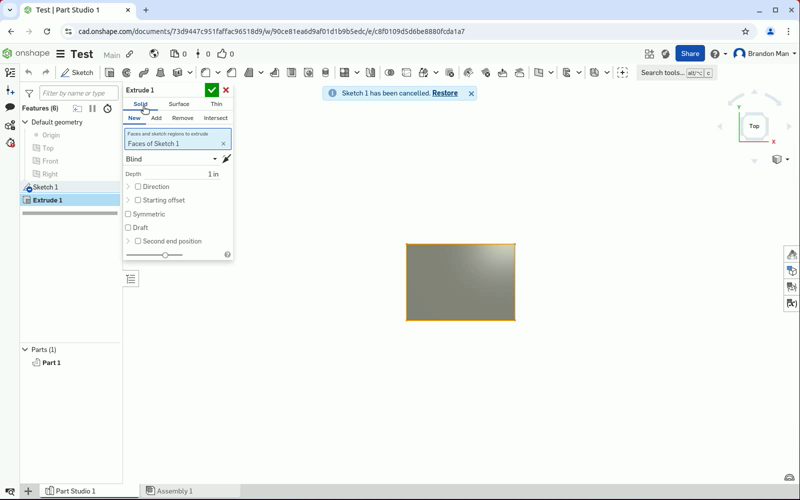
mouse_move(137, 120)
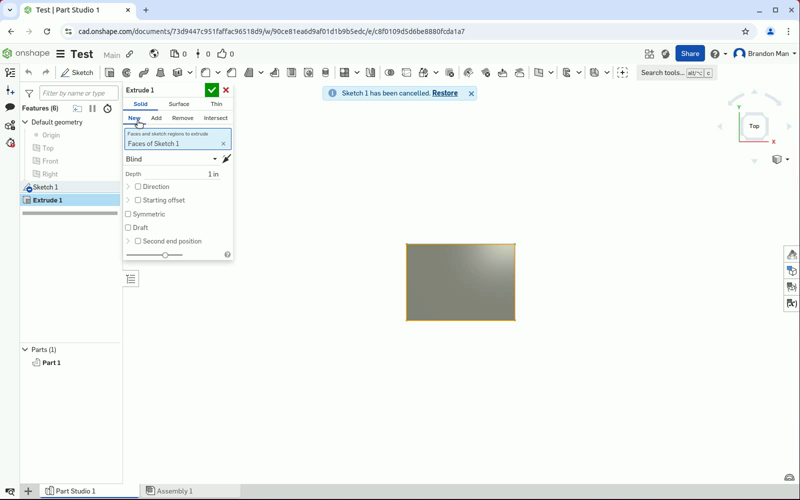
click(137, 120)
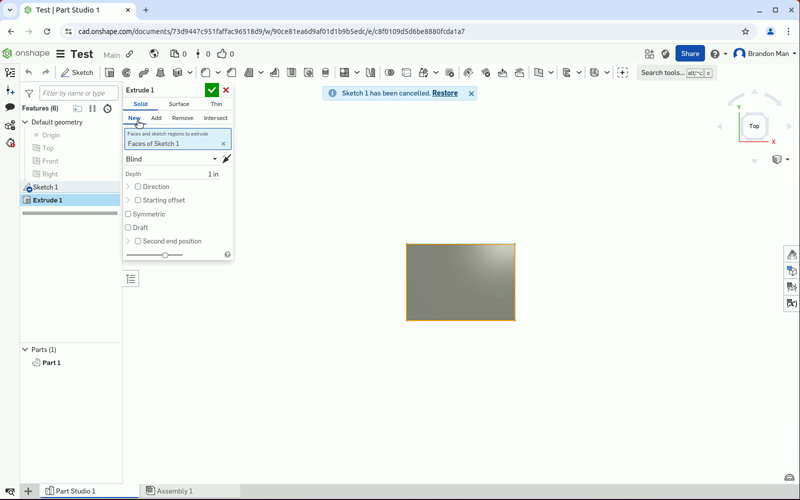
key(tab, 4)
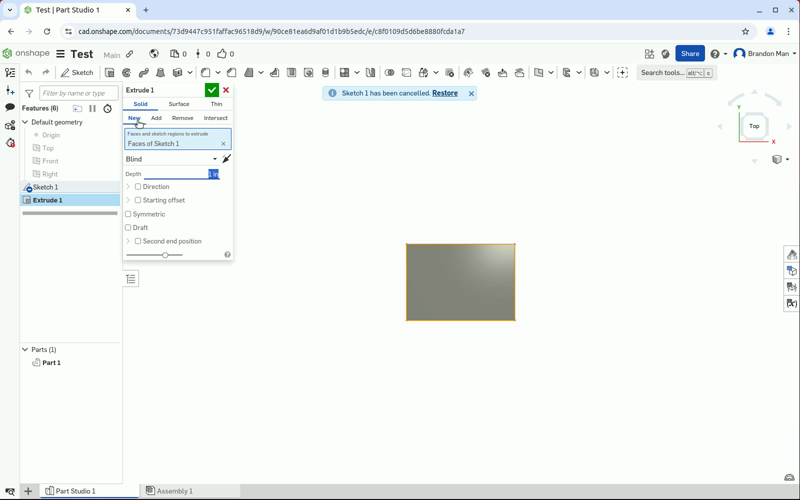
text(1.204)
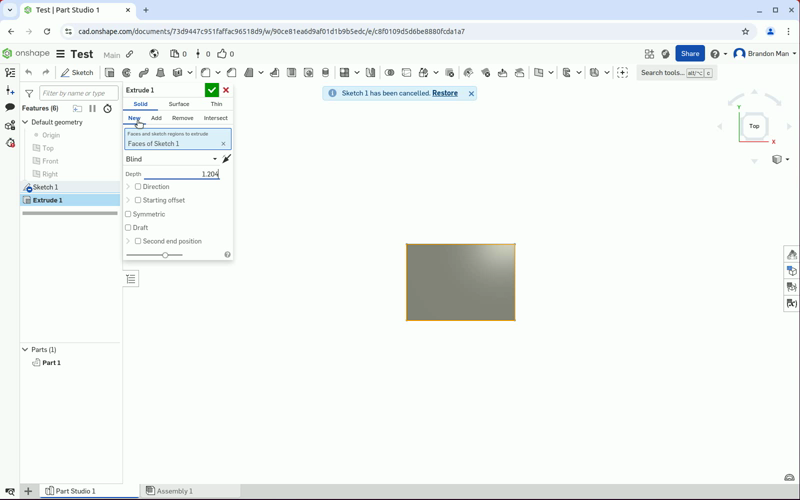
key(enter)
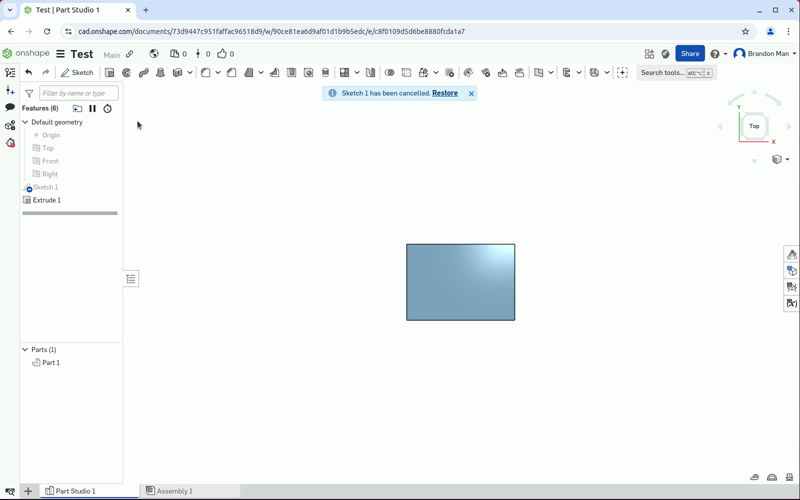
key(shift+h)
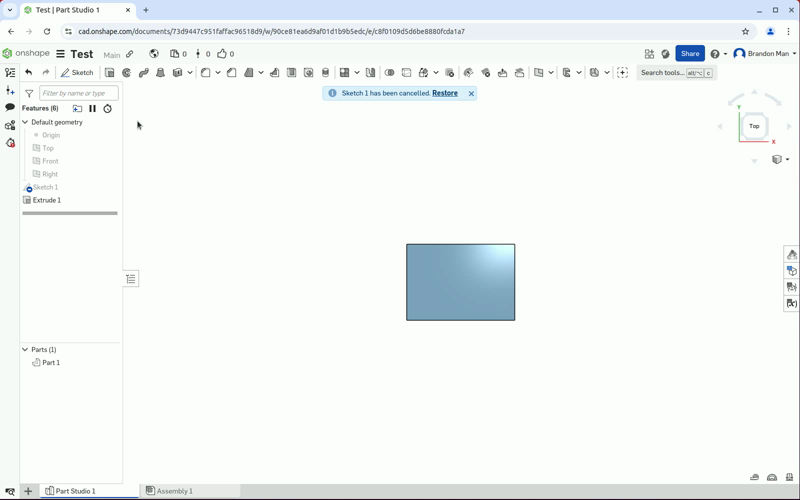
key(shift+h)
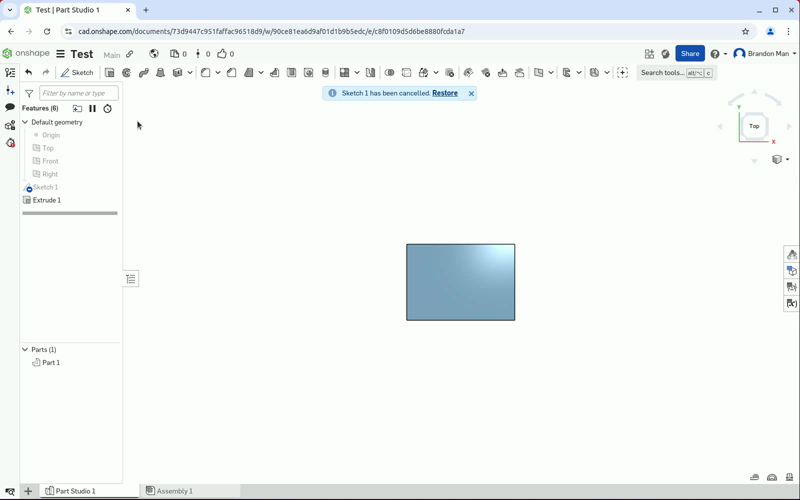
mouse_move(73, 189)
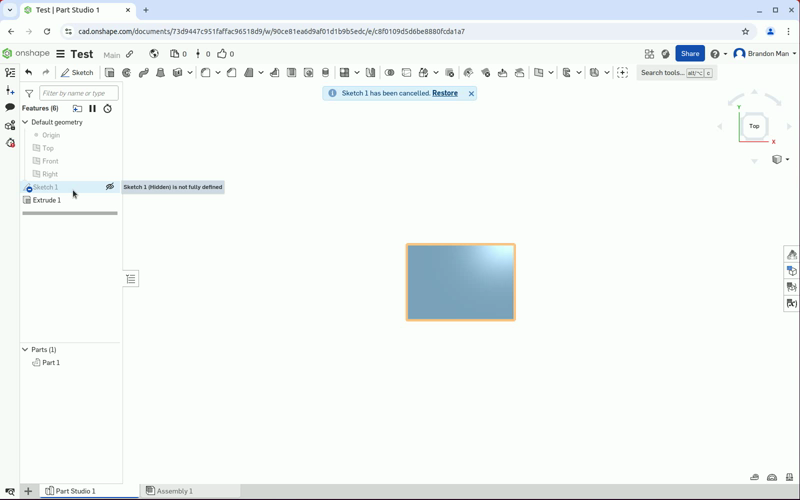
click(73, 189)
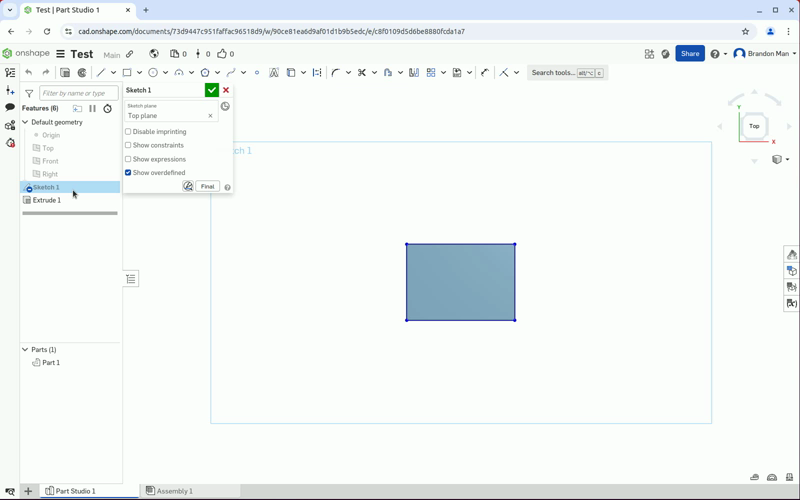
mouse_move(229, 92)
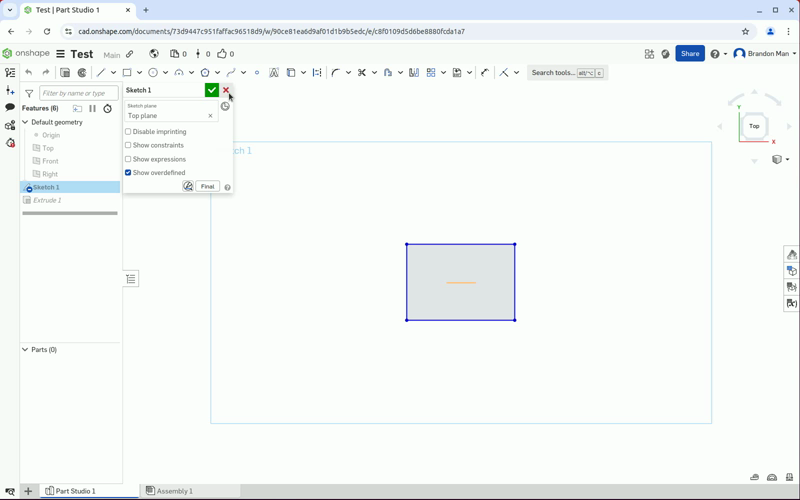
click(229, 92)
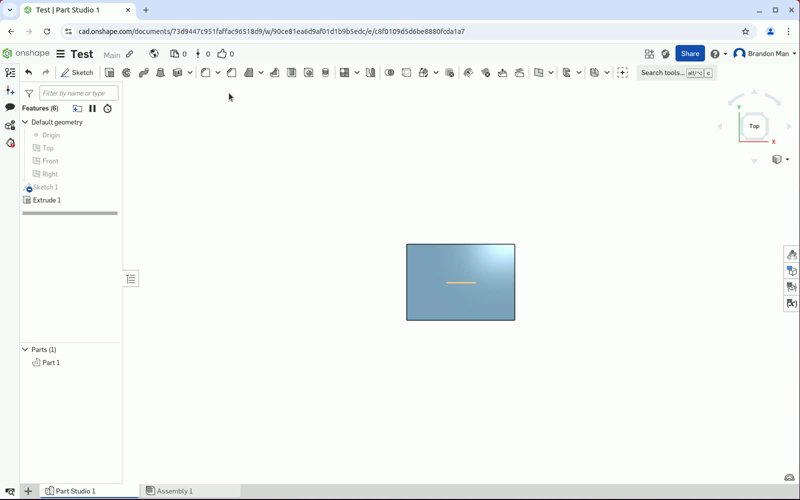
mouse_move(541, 75)
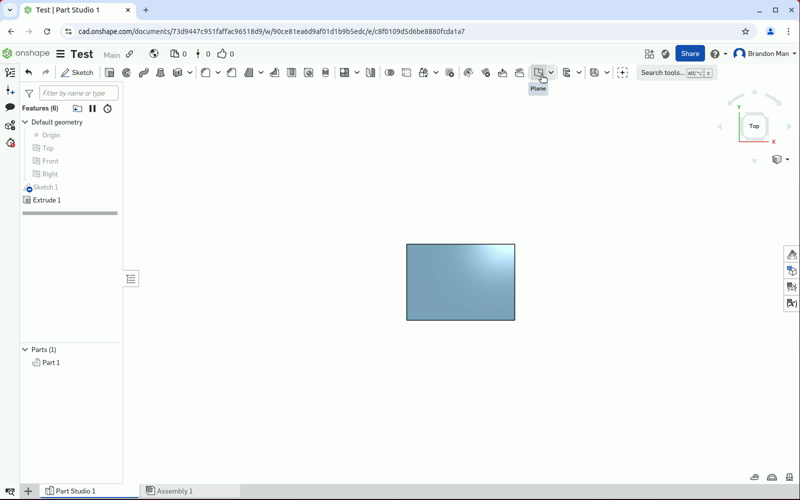
click(541, 75)
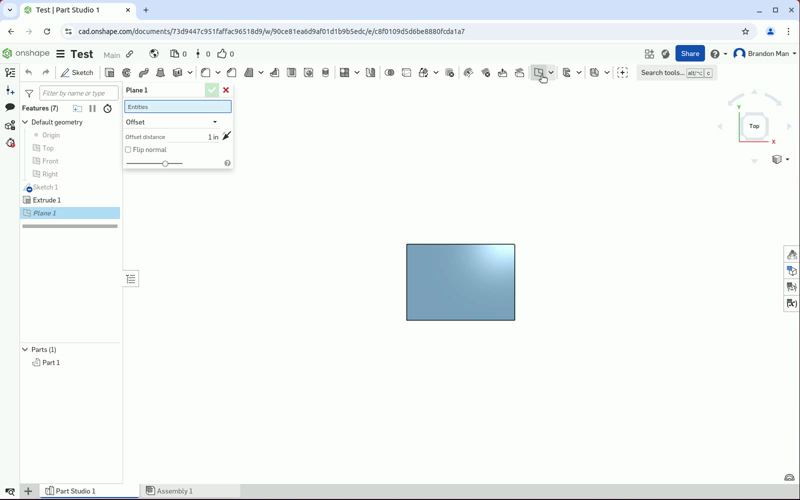
mouse_move(73, 150)
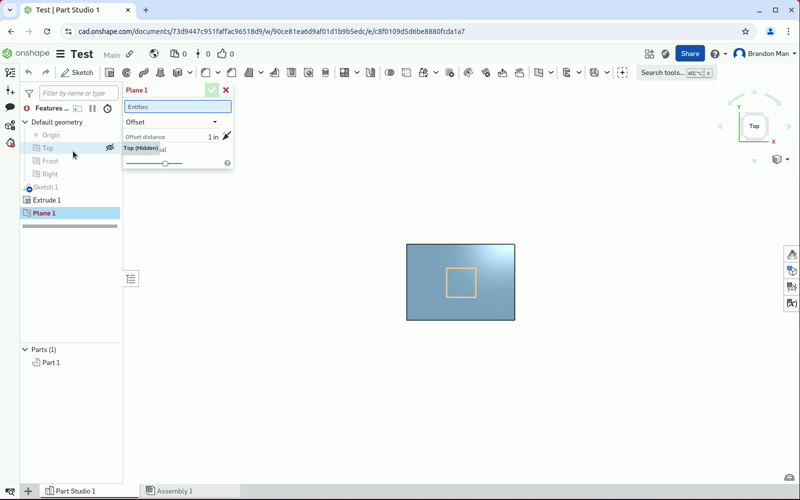
click(73, 150)
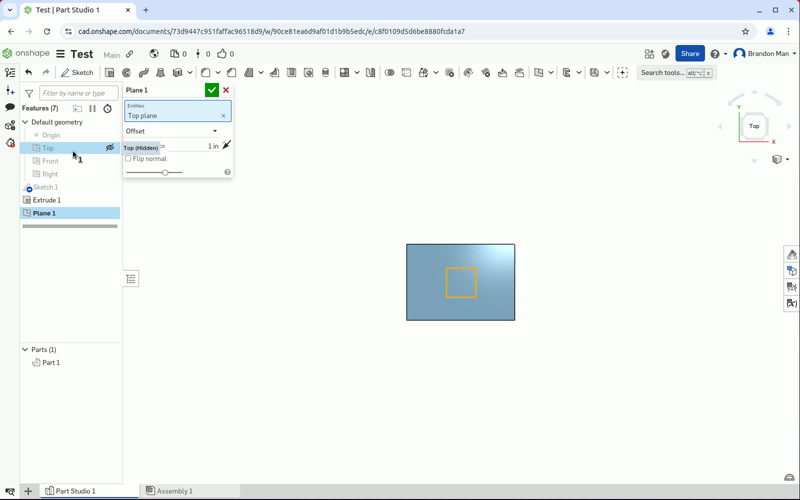
key(tab, 2)
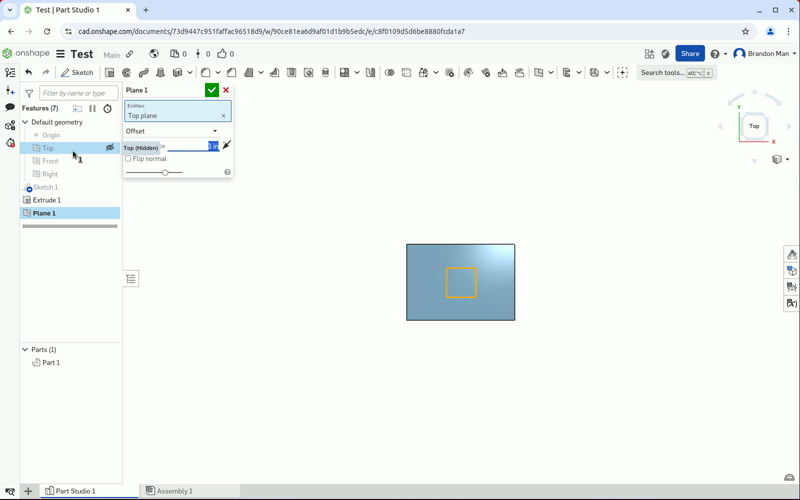
text(1.202)
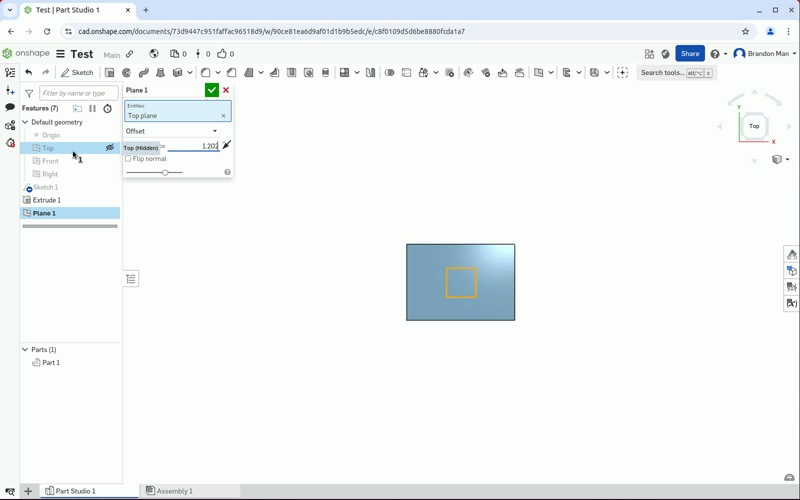
key(enter, 2)
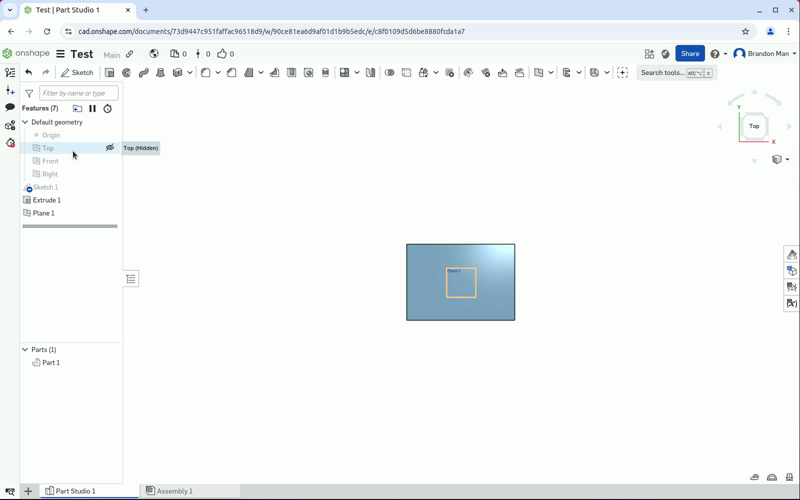
key(shift+s)
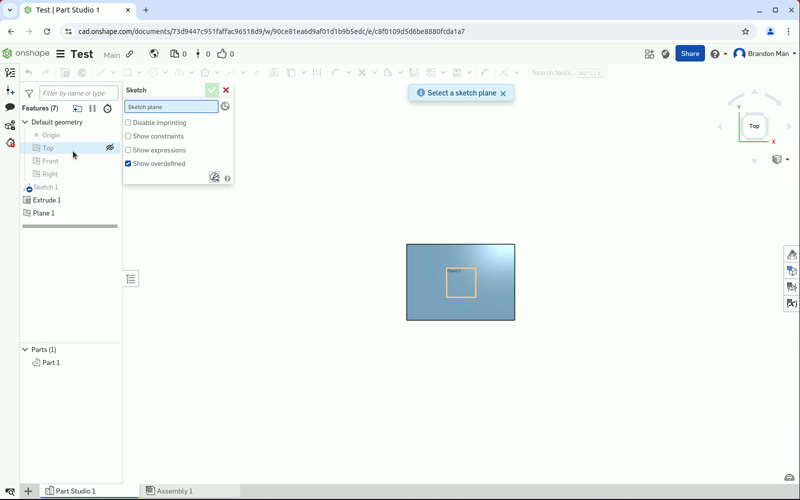
mouse_move(73, 215)
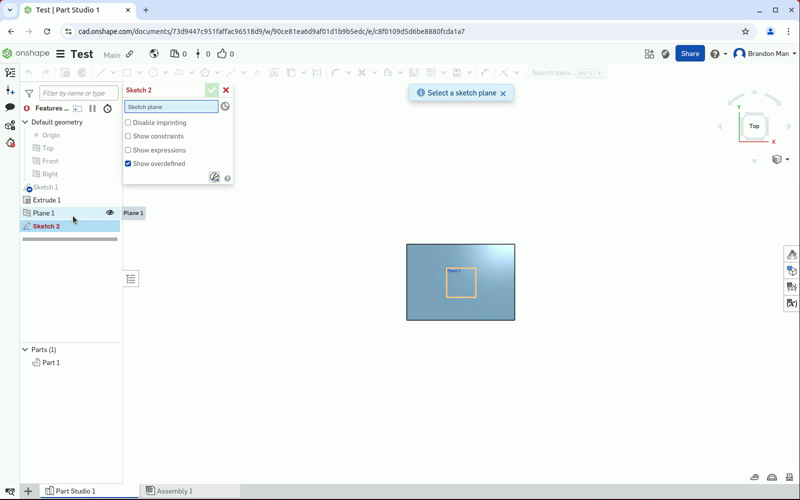
click(73, 215)
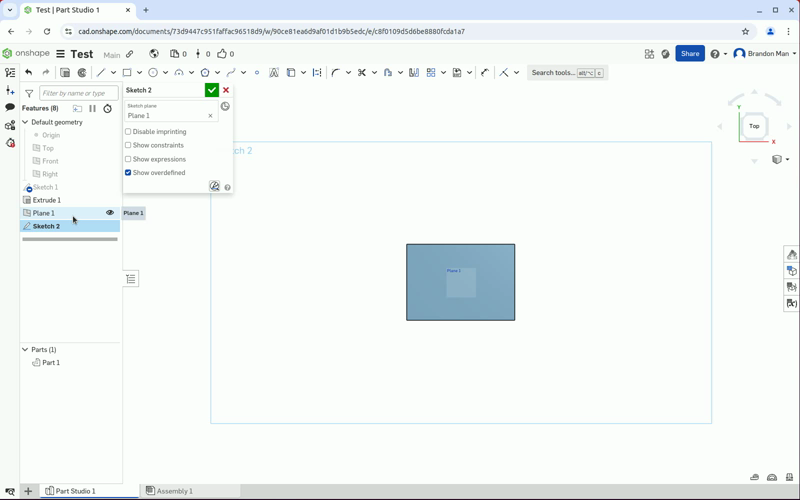
mouse_move(73, 352)
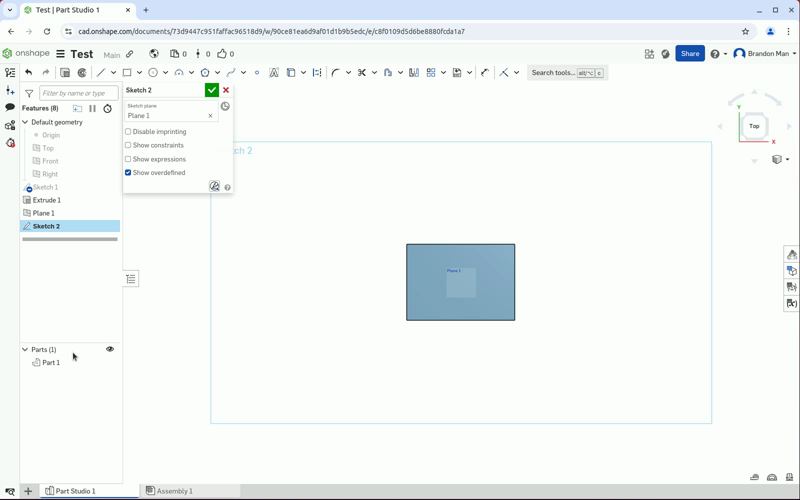
key(y)
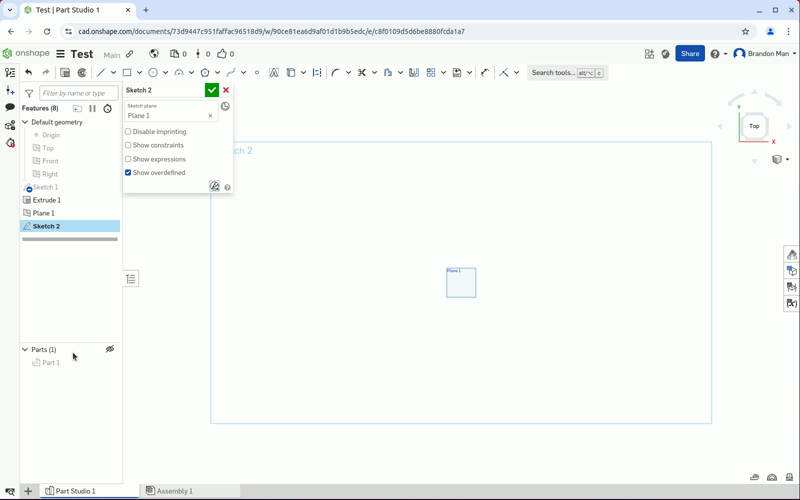
key(l)
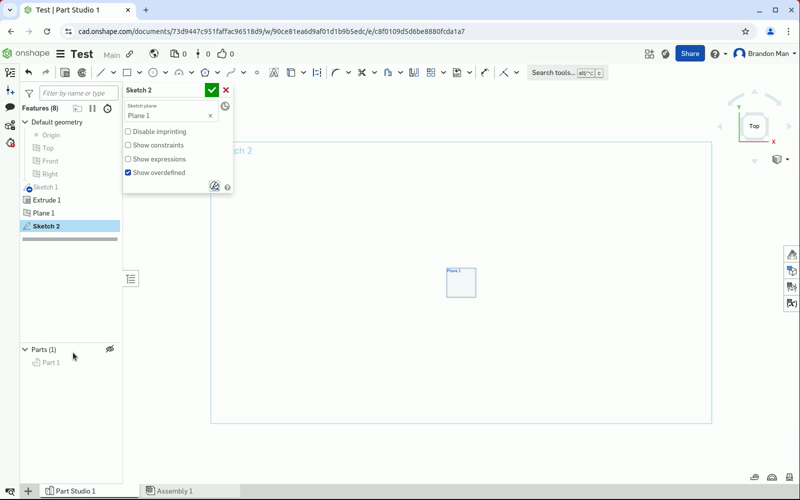
key_down(shift)
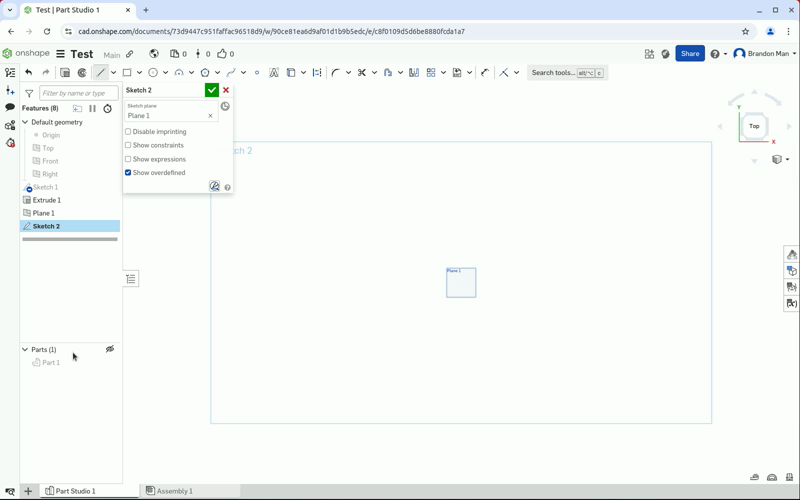
mouse_move(511, 320)
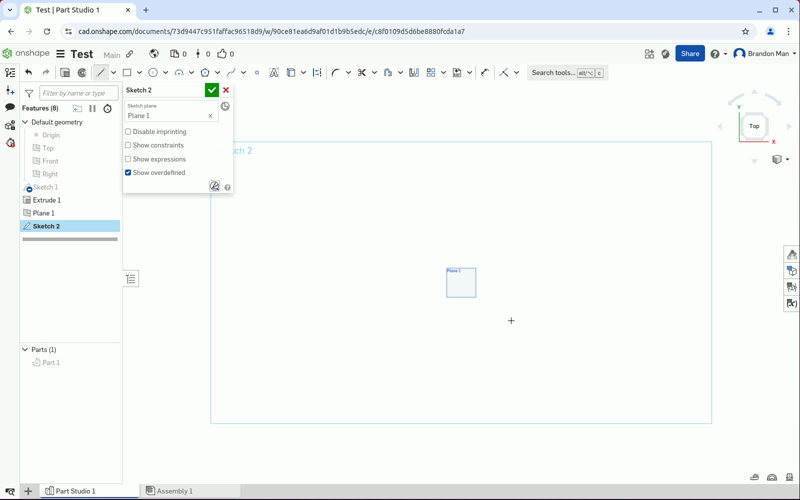
click(511, 320)
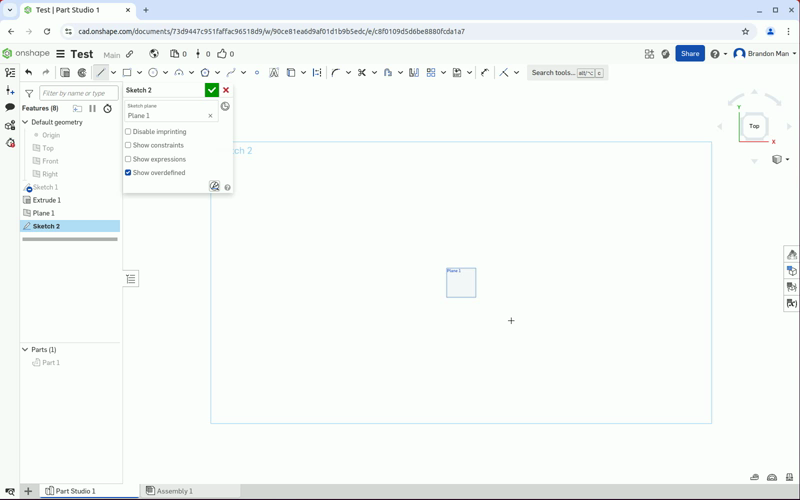
key_up(shift)
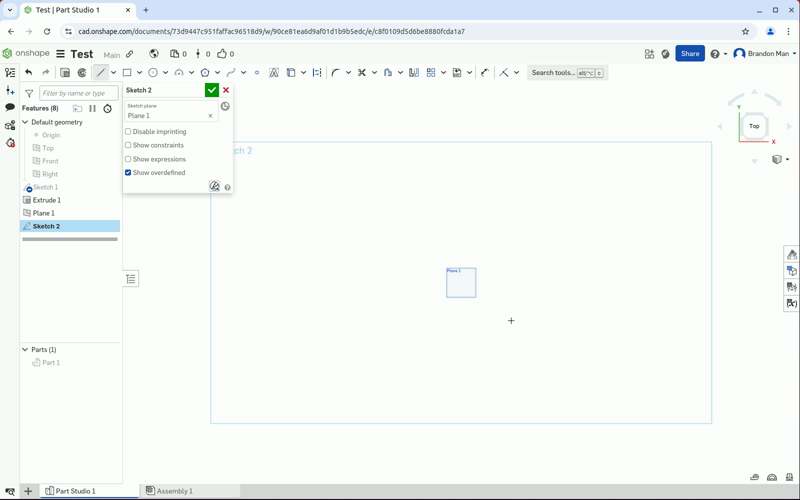
key_down(shift)
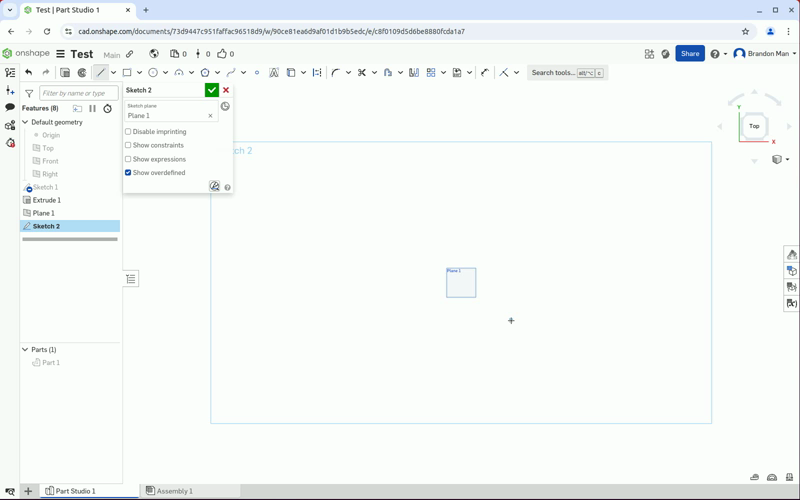
mouse_move(541, 320)
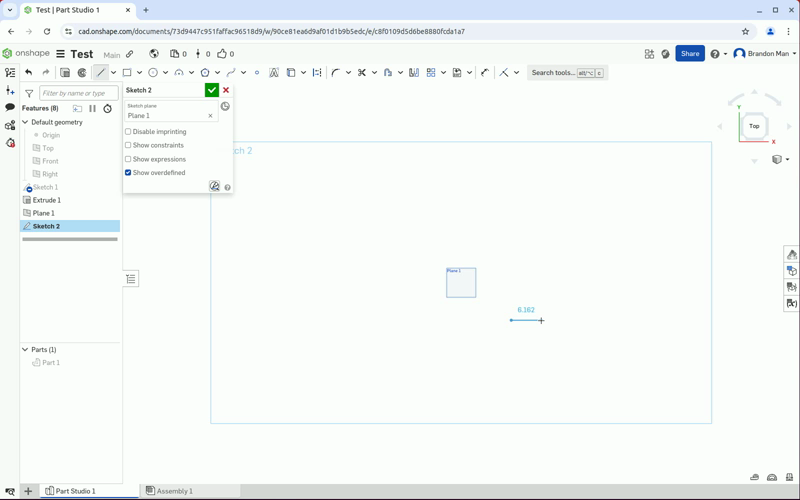
mouse_move(515, 320)
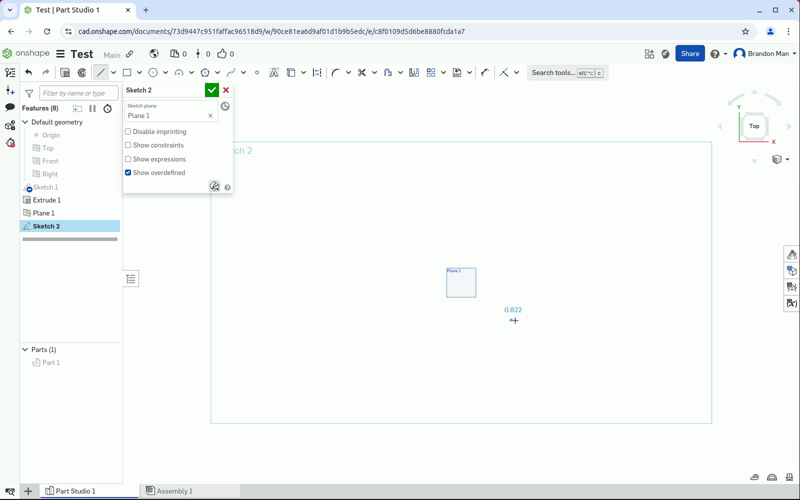
scroll(6)
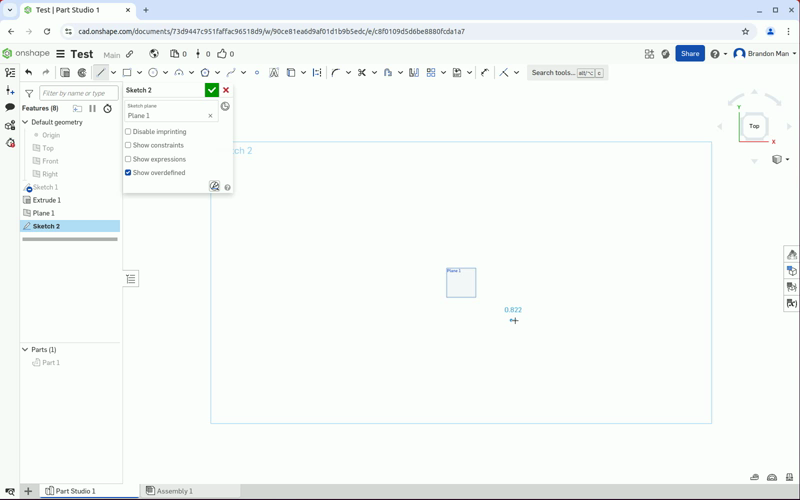
scroll(6)
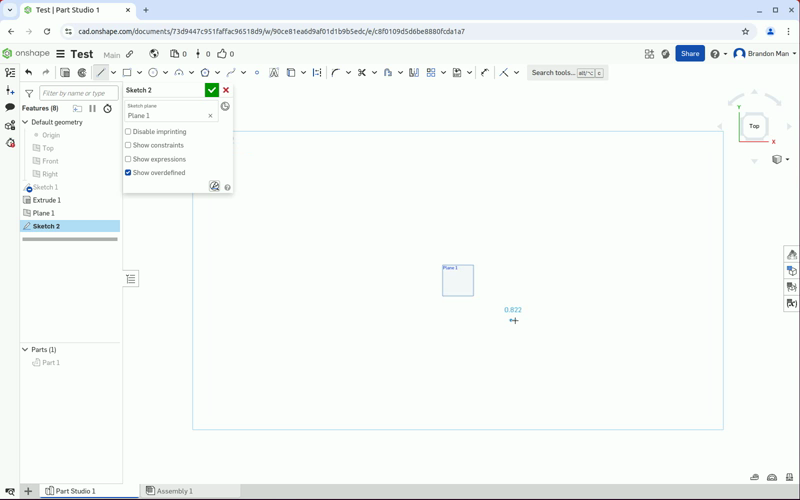
scroll(6)
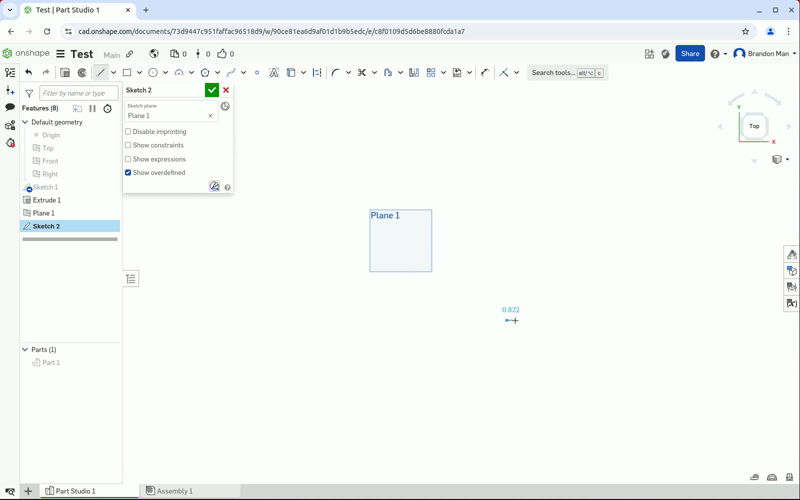
scroll(6)
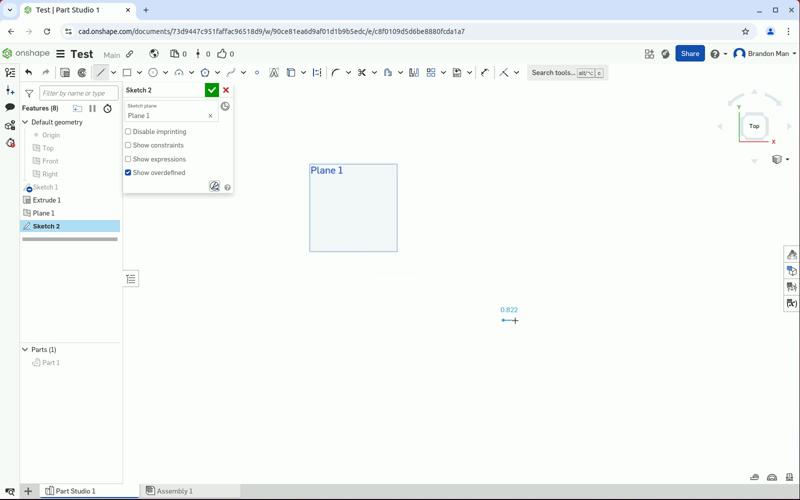
scroll(6)
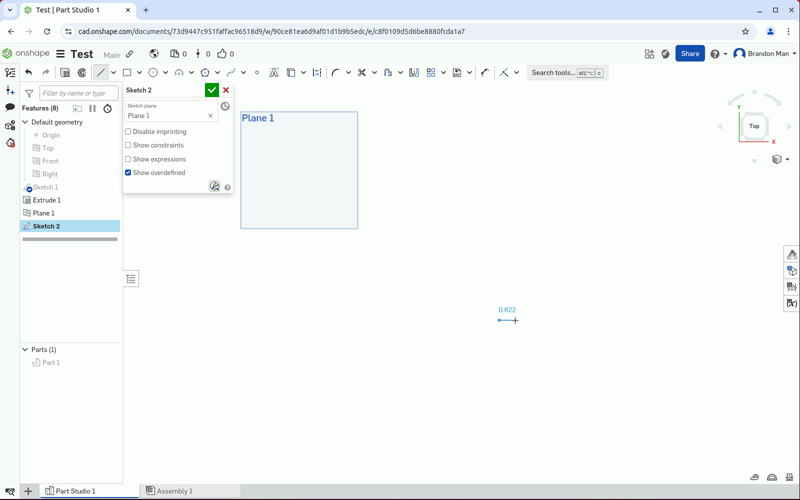
scroll(6)
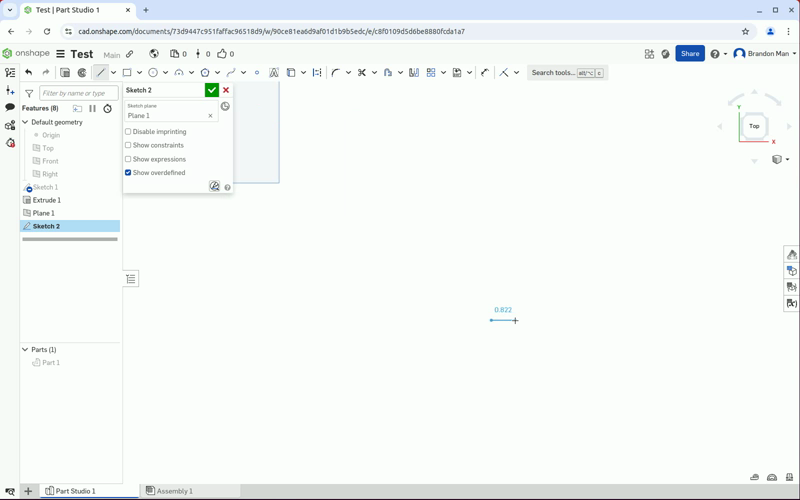
scroll(6)
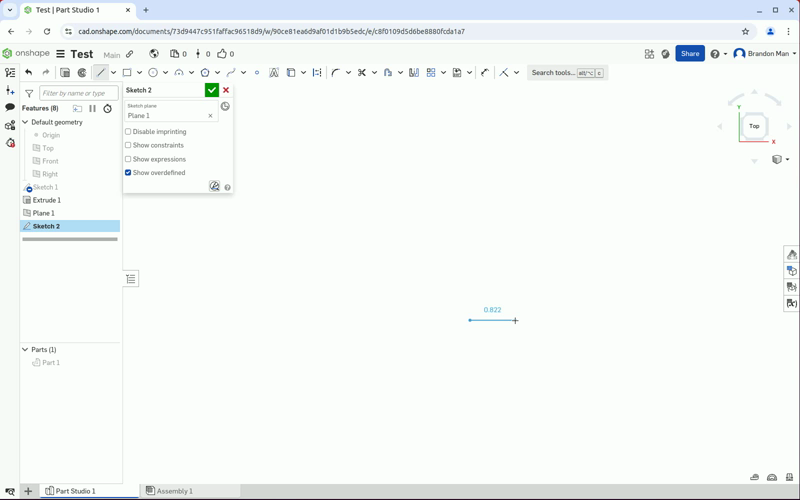
click(515, 320)
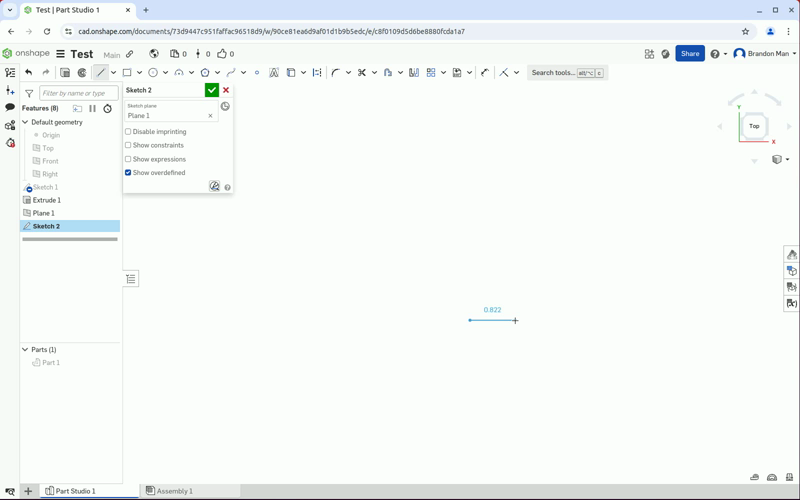
scroll(-6)
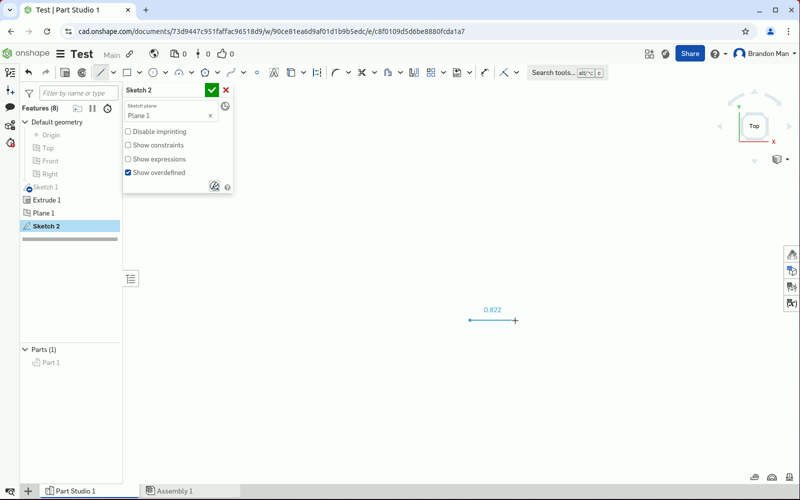
scroll(-6)
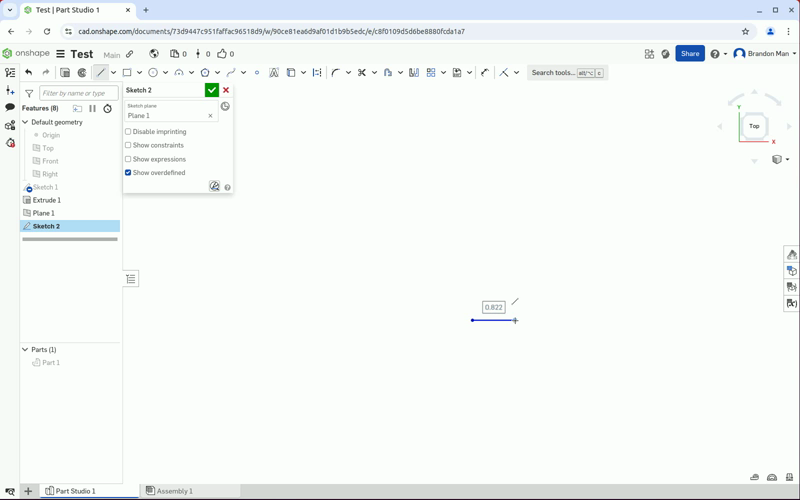
scroll(-6)
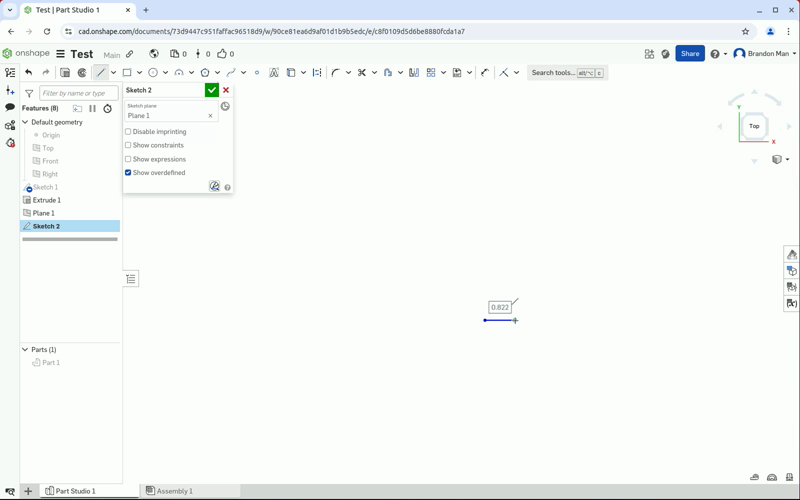
scroll(-6)
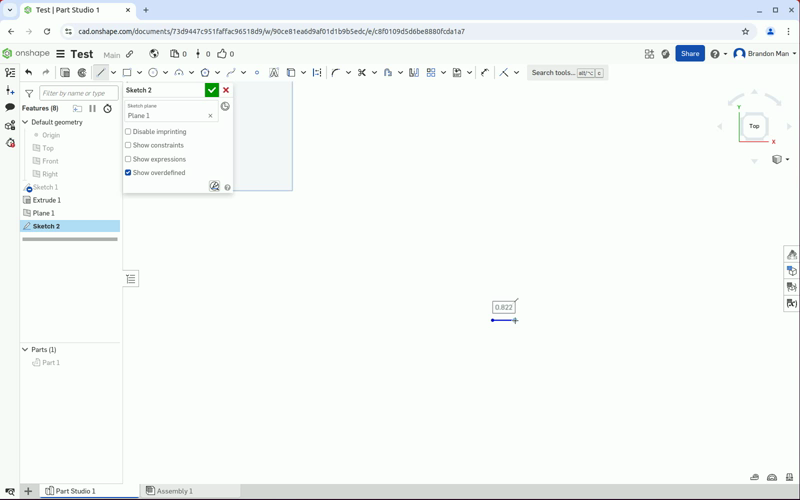
scroll(-6)
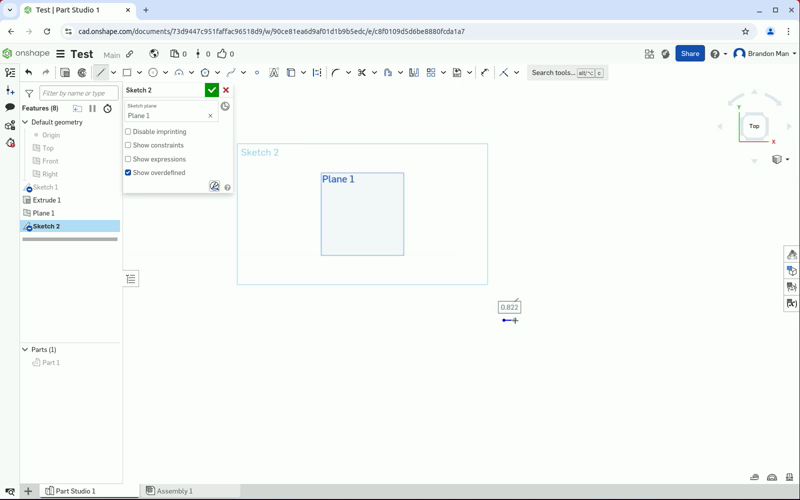
scroll(-6)
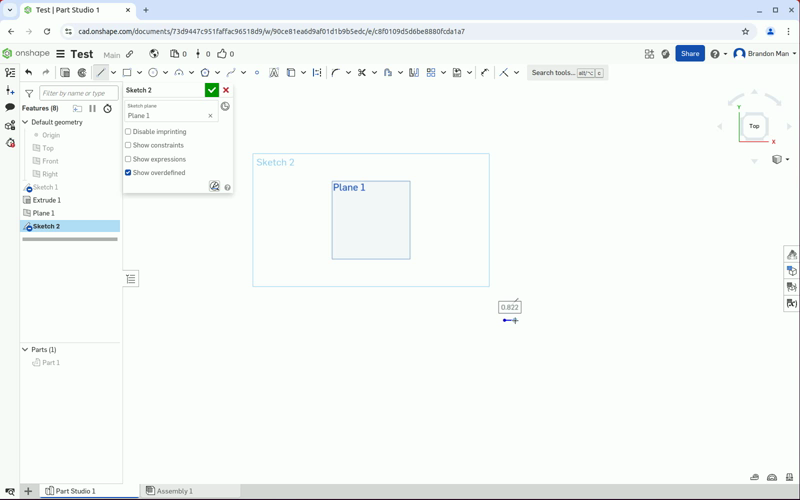
scroll(-6)
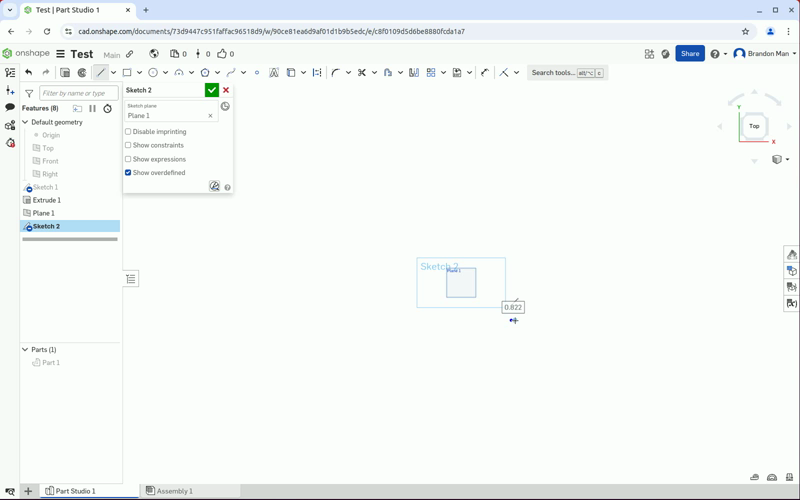
key_up(shift)
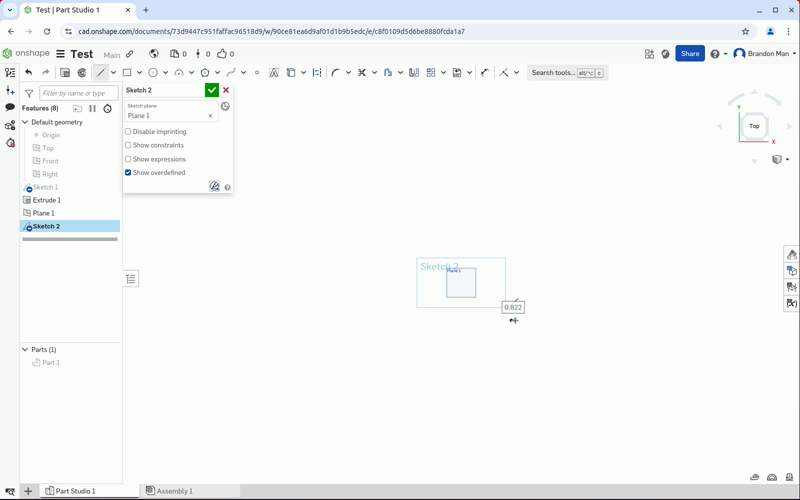
key_down(shift)
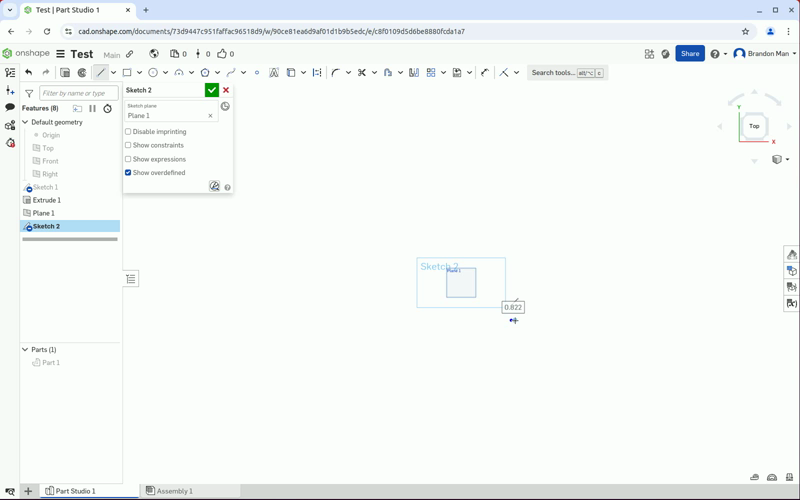
mouse_move(515, 243)
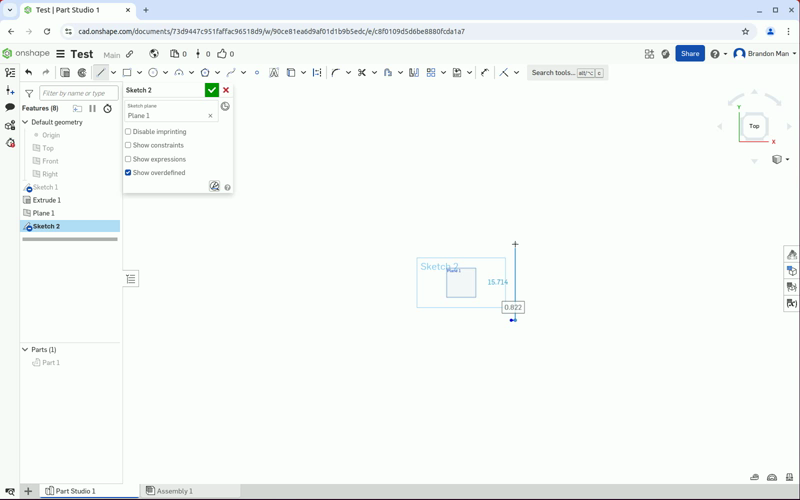
click(515, 243)
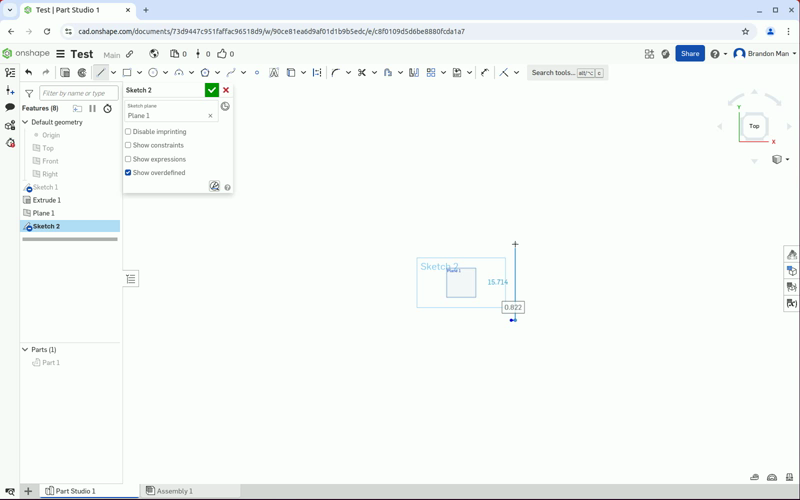
key_up(shift)
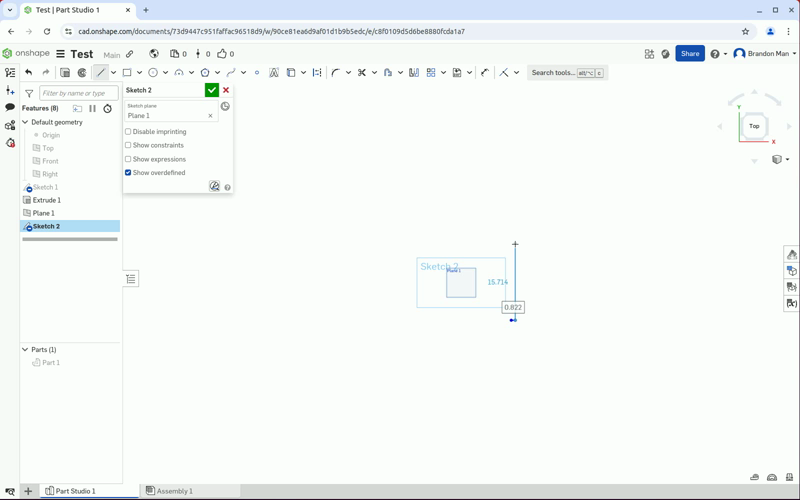
key_down(shift)
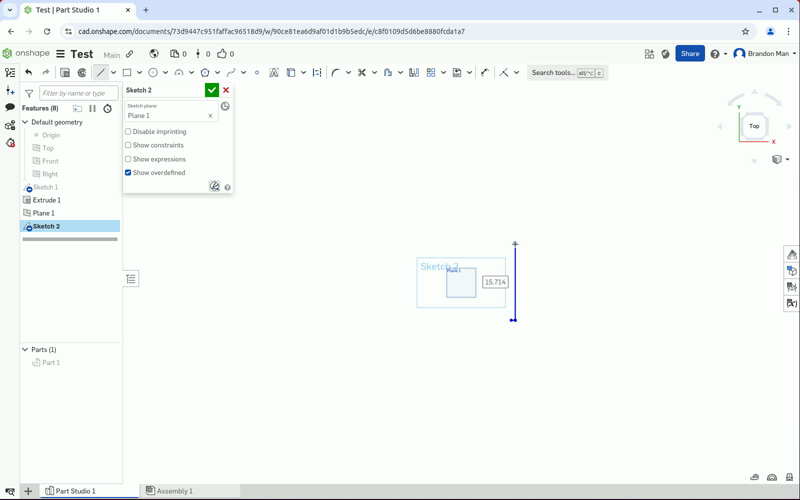
mouse_move(545, 243)
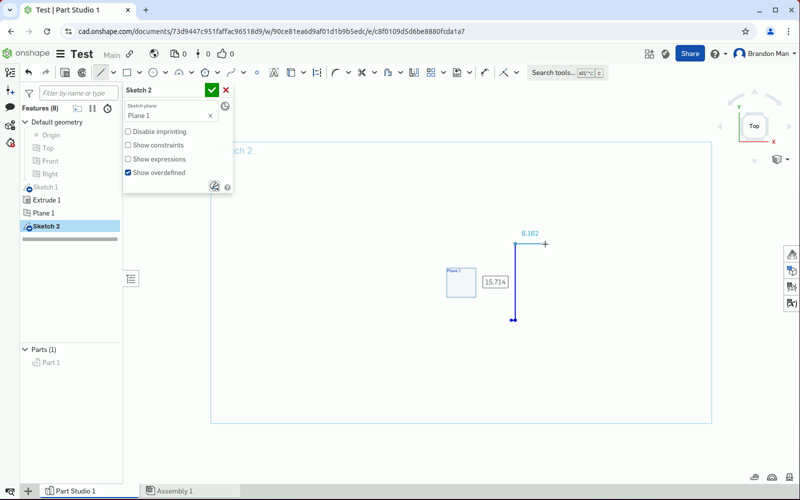
mouse_move(511, 243)
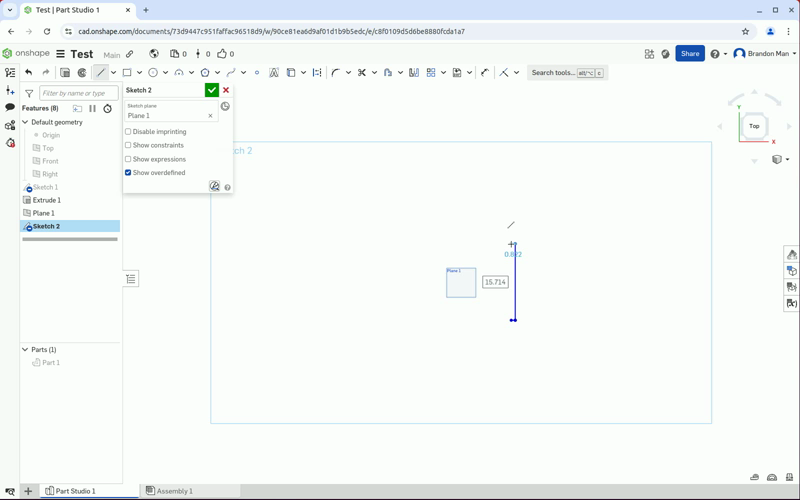
scroll(6)
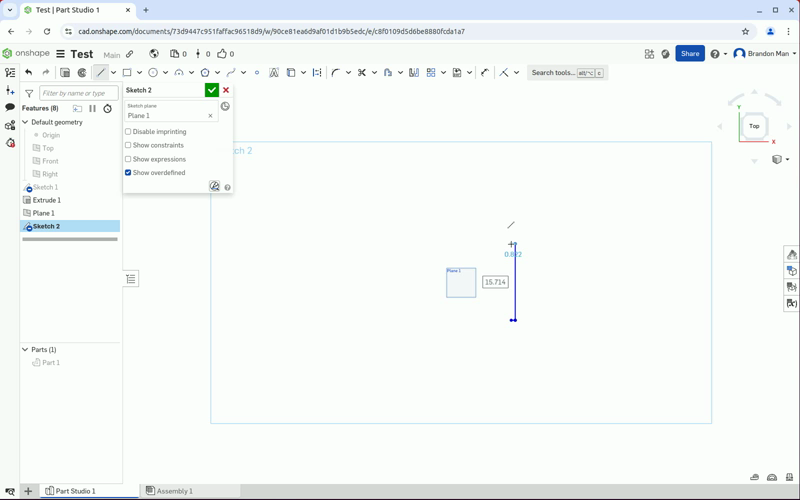
scroll(6)
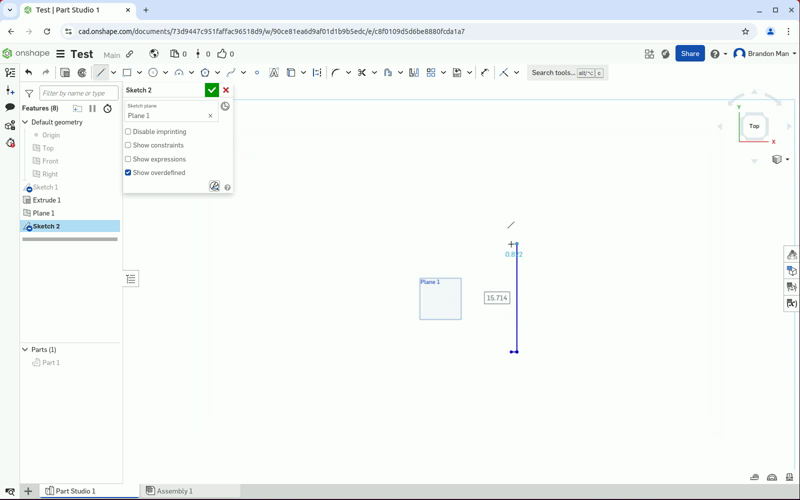
scroll(6)
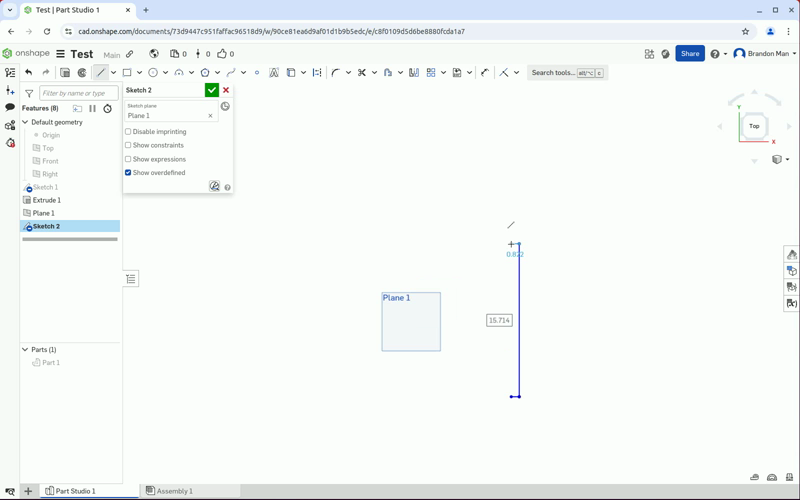
scroll(6)
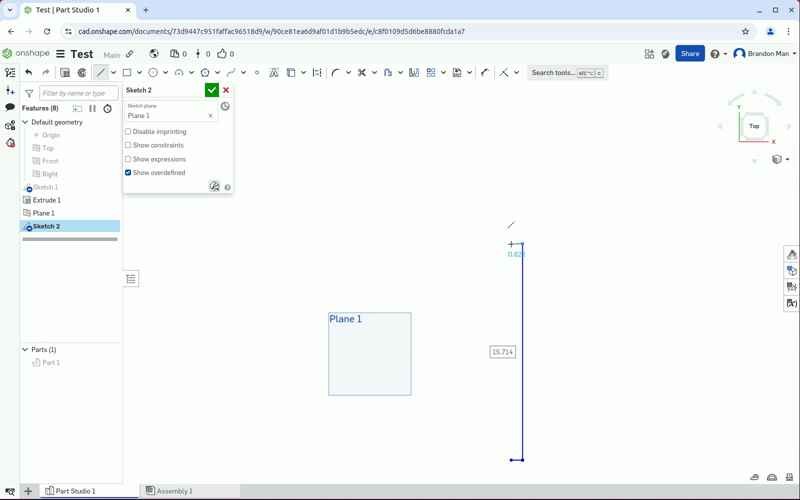
scroll(6)
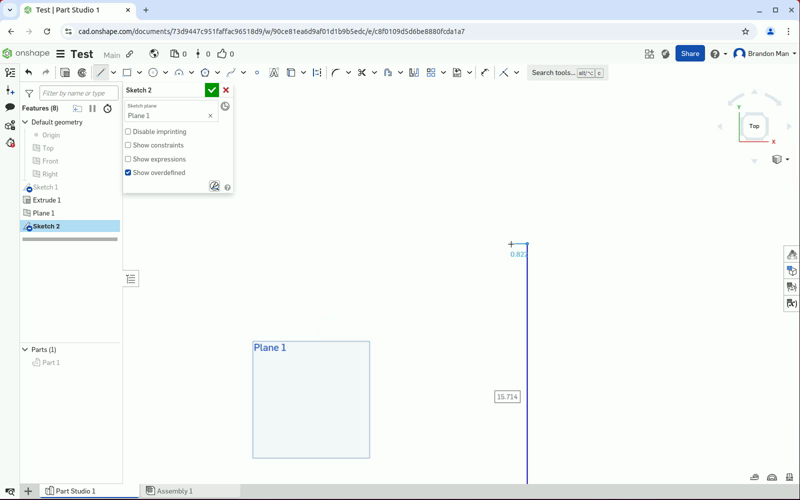
scroll(6)
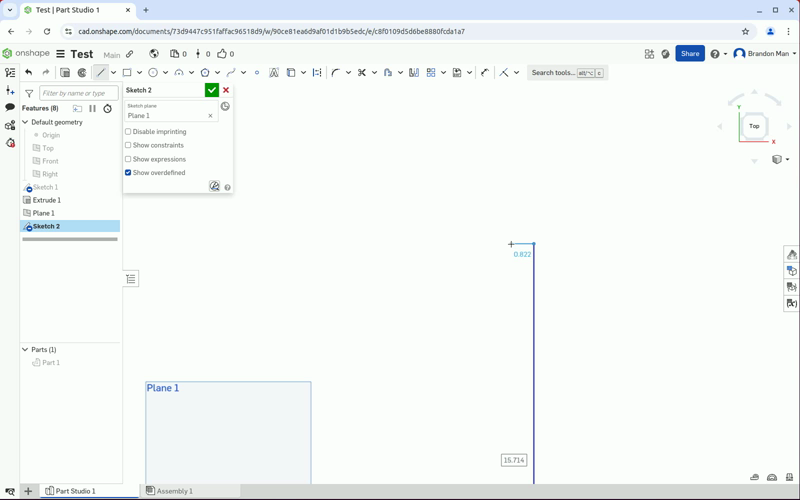
scroll(6)
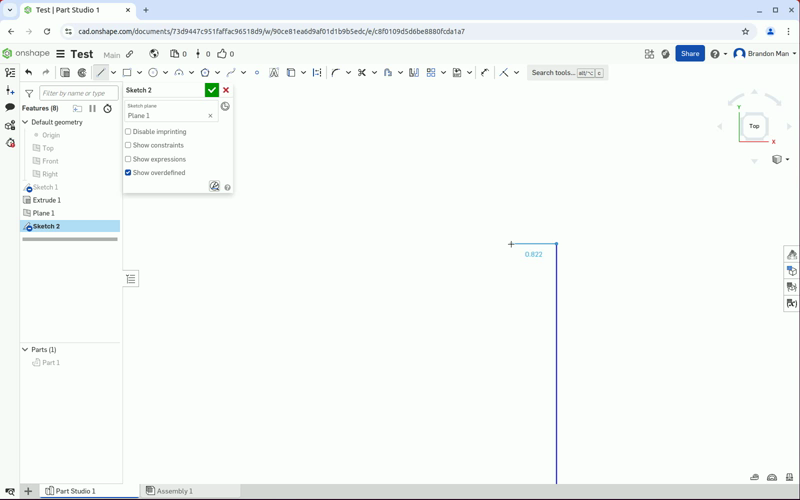
click(511, 243)
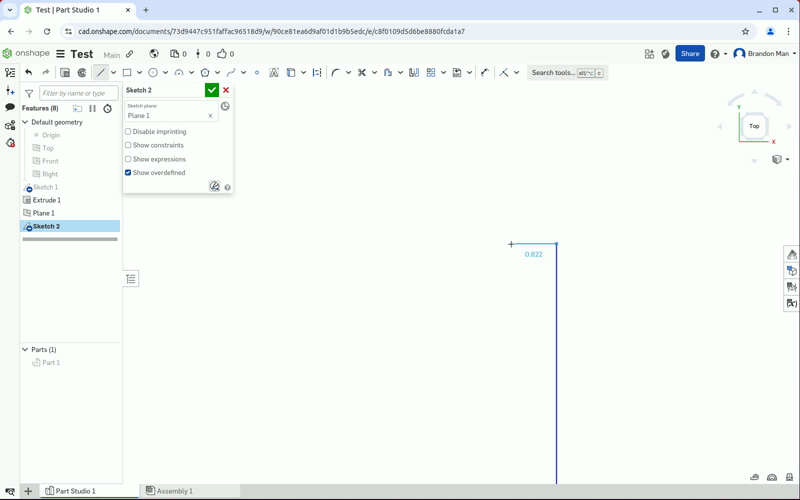
scroll(-6)
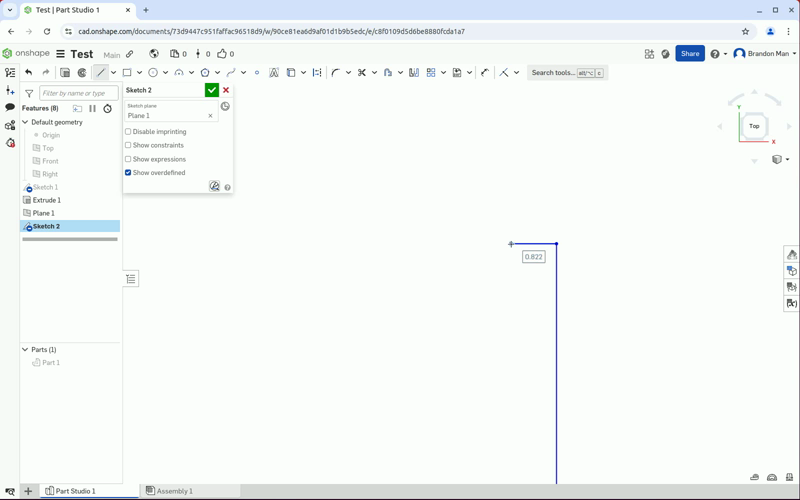
scroll(-6)
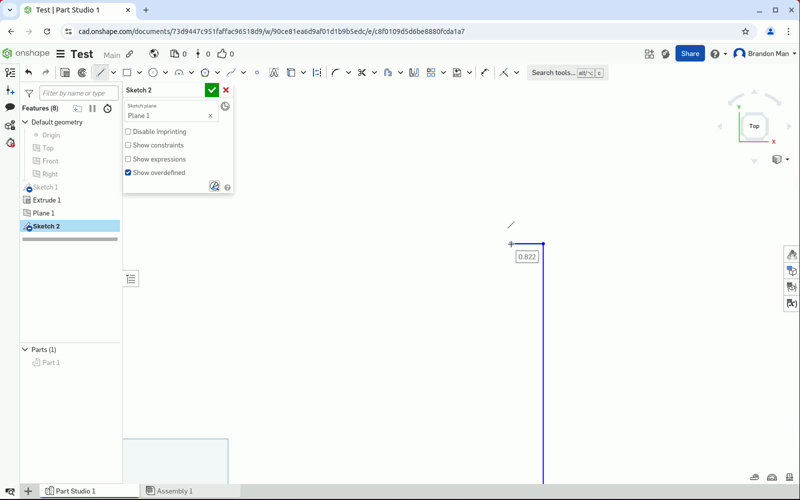
scroll(-6)
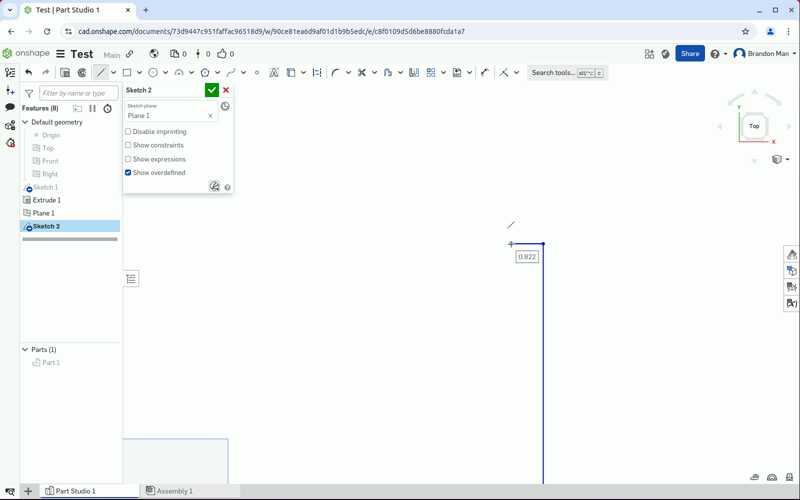
scroll(-6)
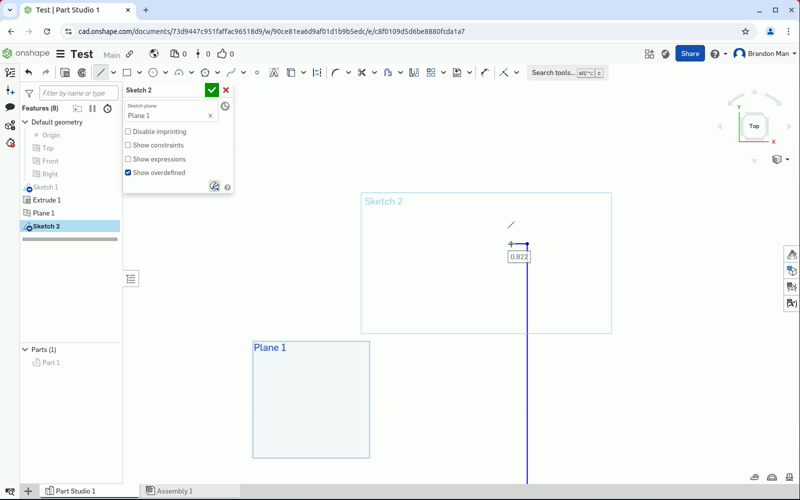
scroll(-6)
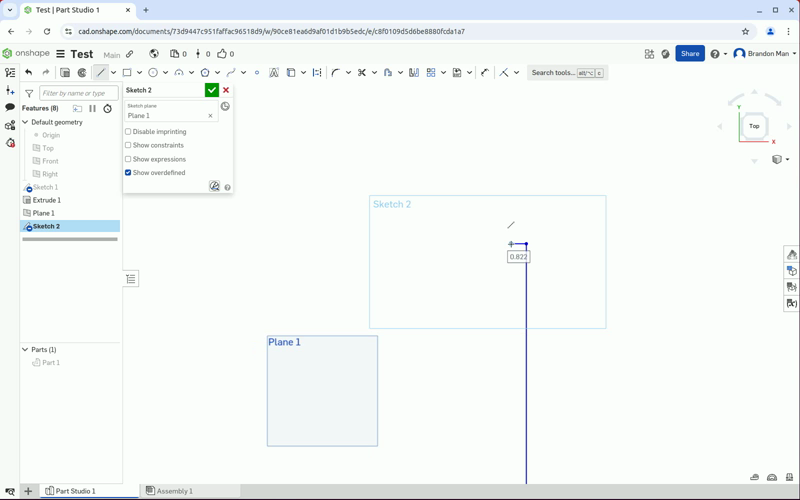
scroll(-6)
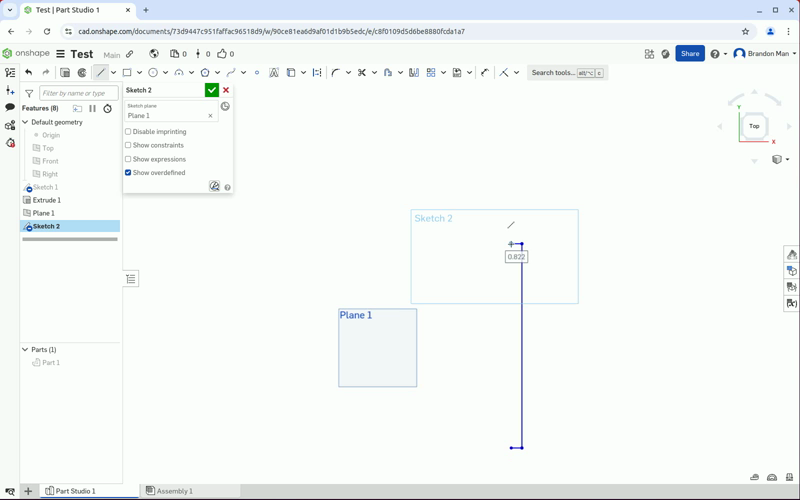
scroll(-6)
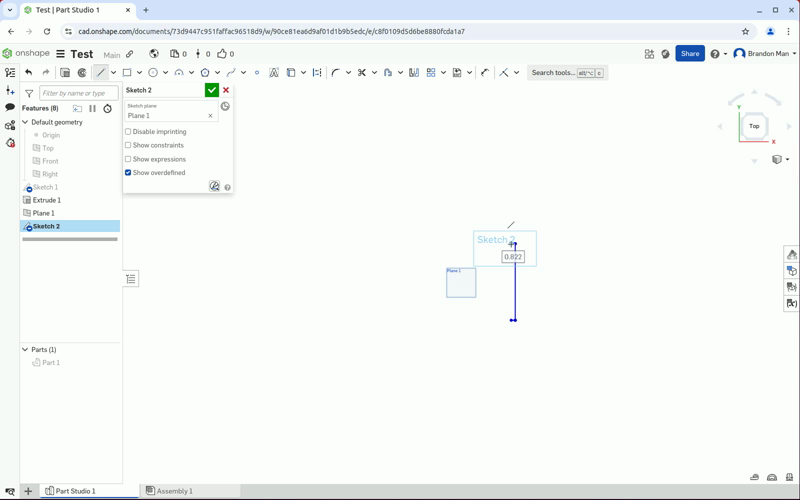
key_up(shift)
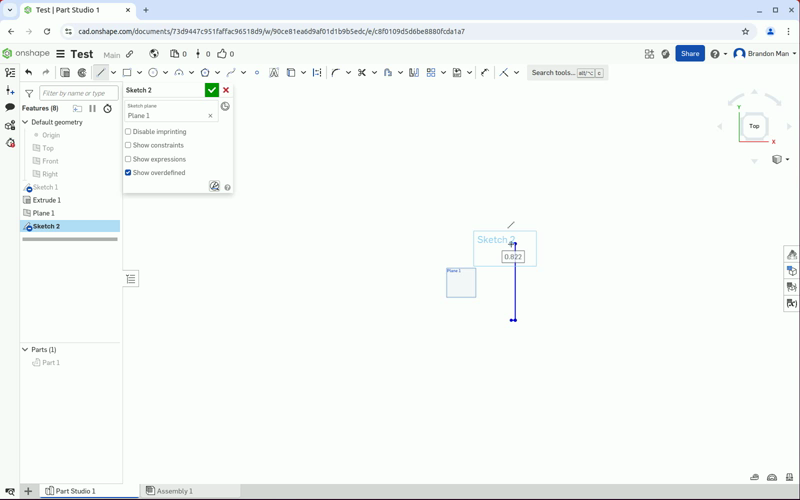
key_down(shift)
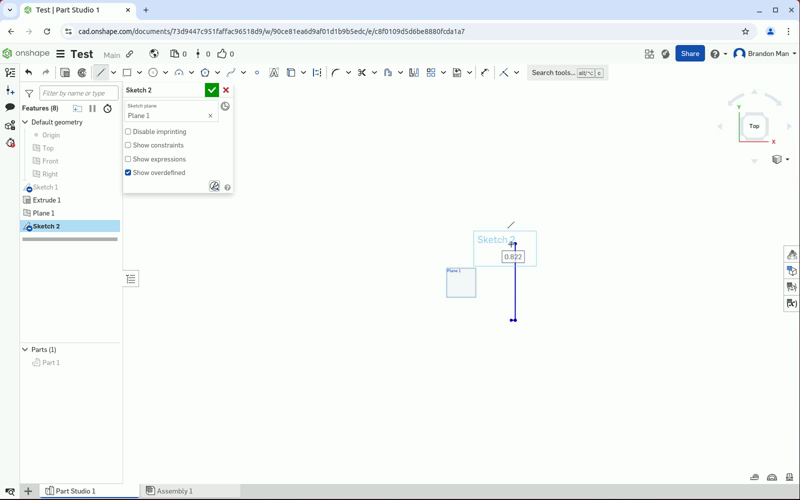
mouse_move(541, 243)
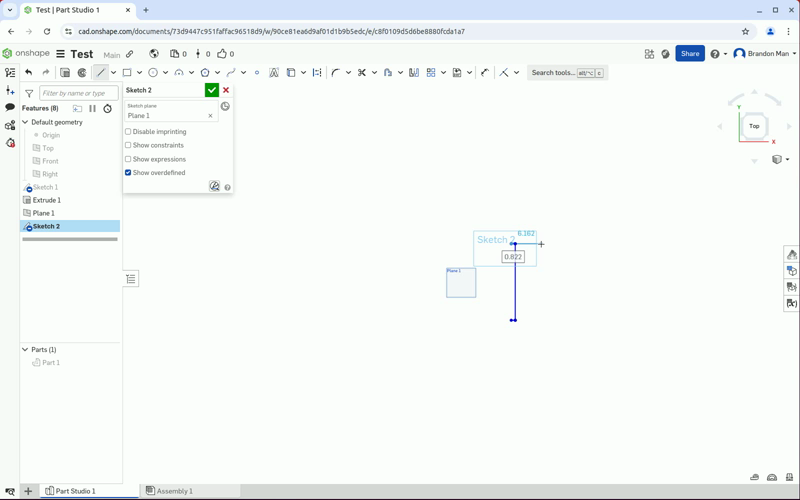
mouse_move(511, 249)
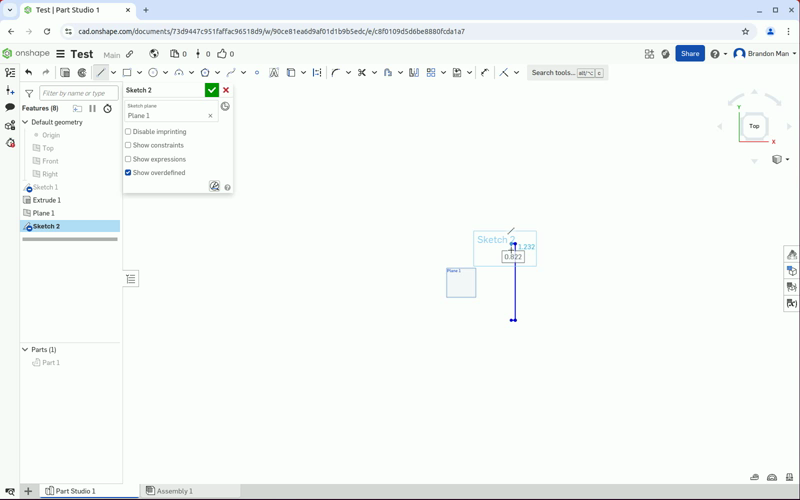
scroll(6)
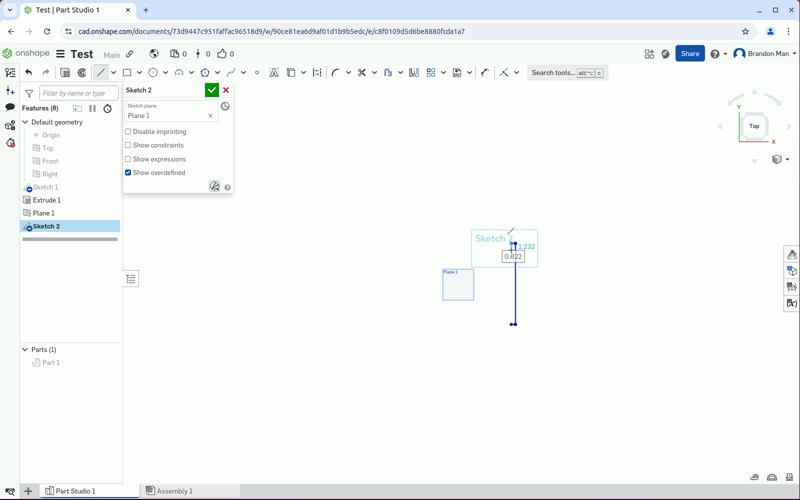
scroll(6)
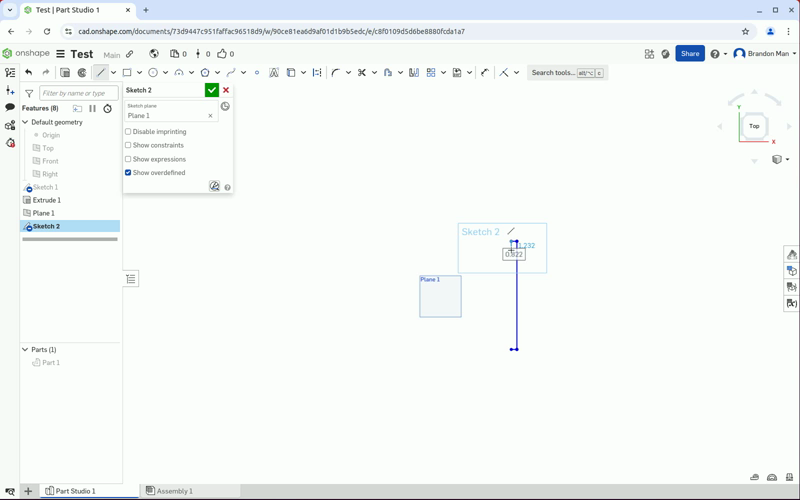
scroll(6)
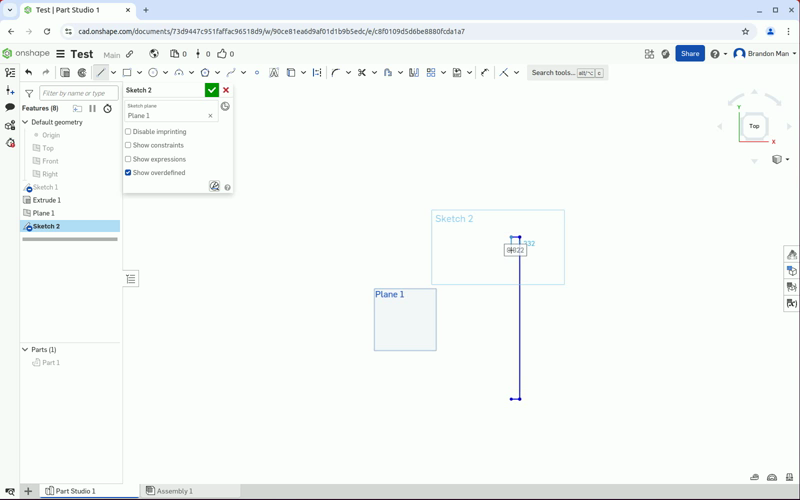
scroll(6)
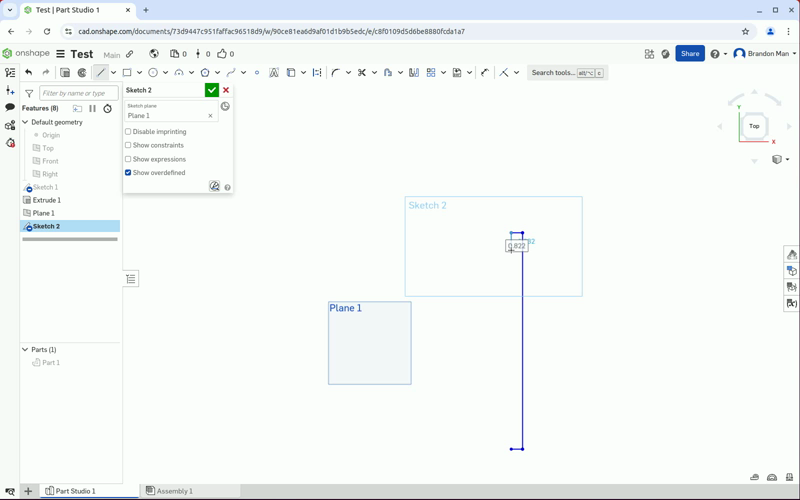
scroll(6)
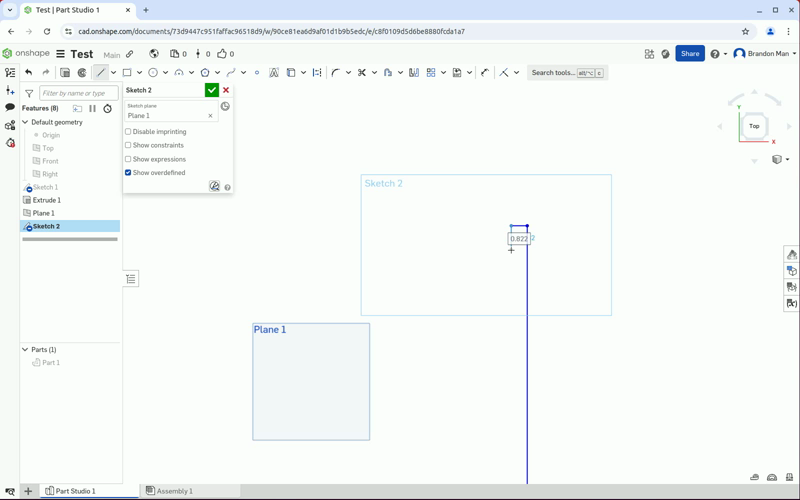
scroll(6)
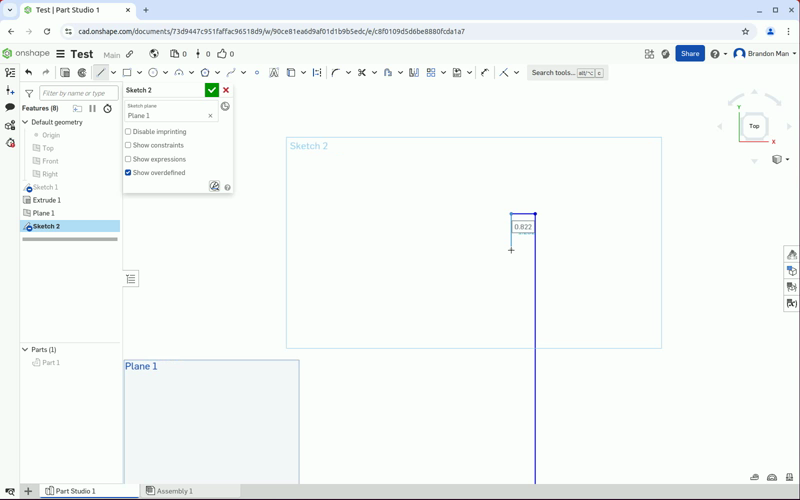
scroll(6)
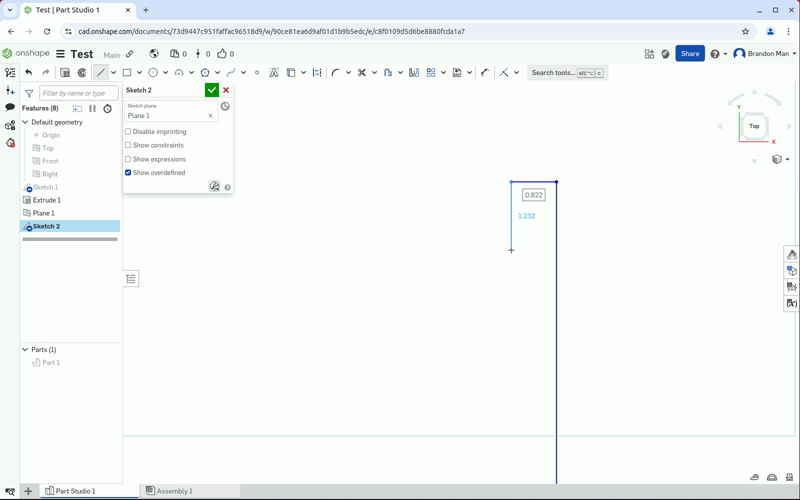
click(511, 249)
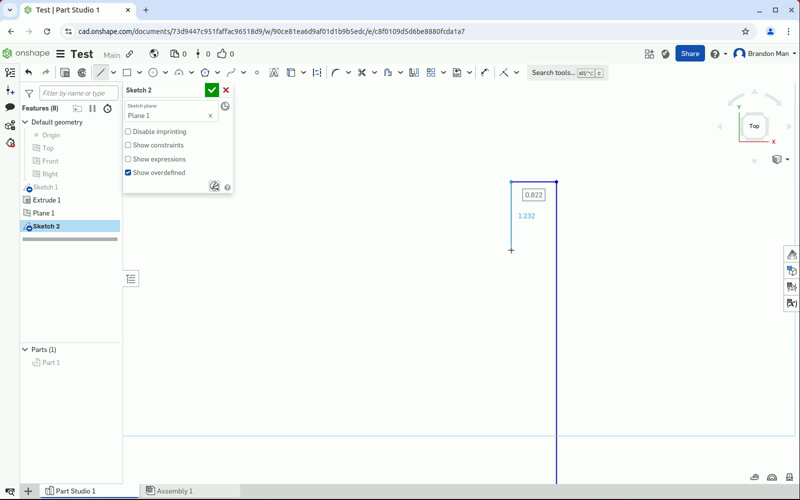
scroll(-6)
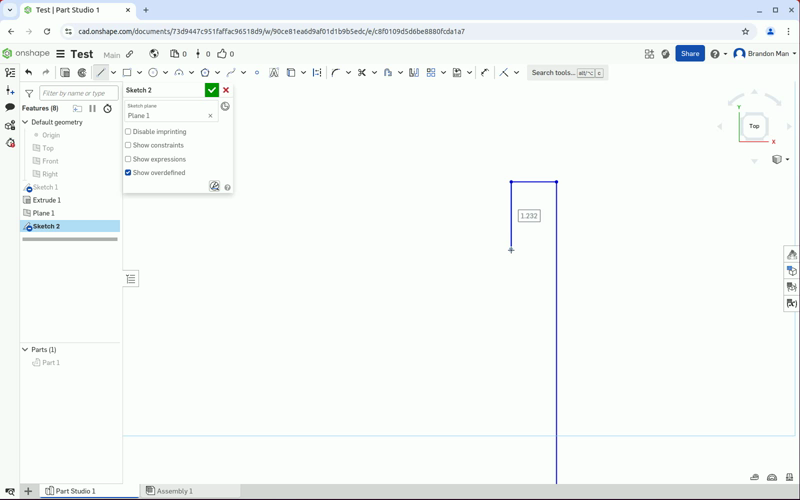
scroll(-6)
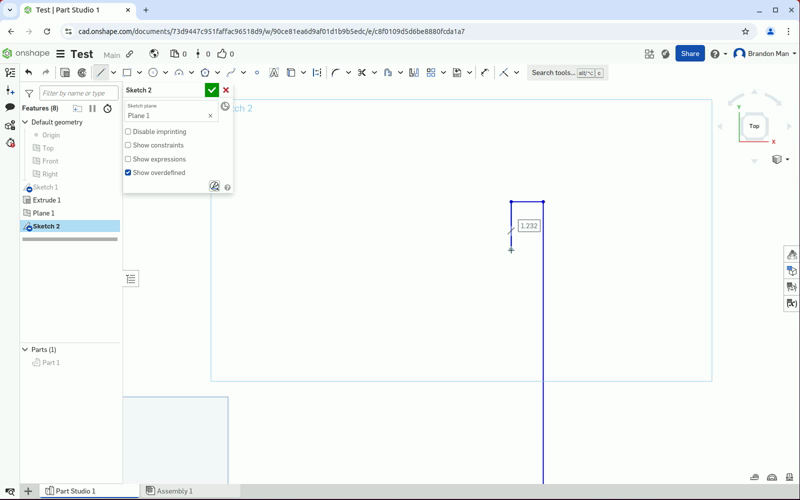
scroll(-6)
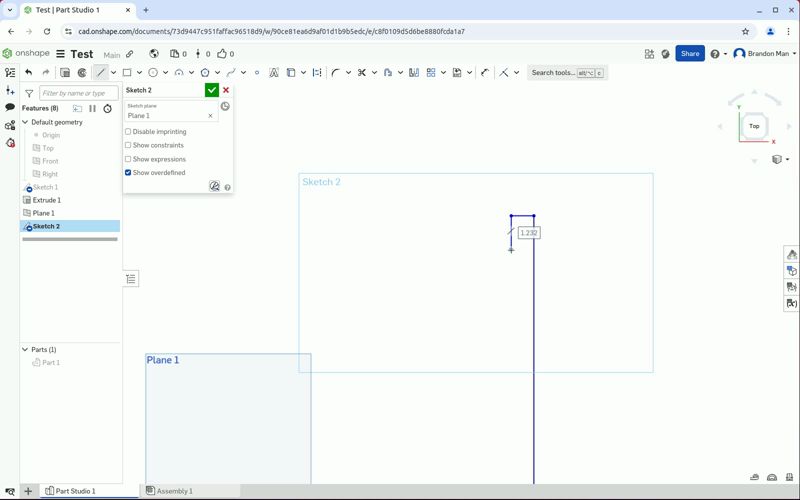
scroll(-6)
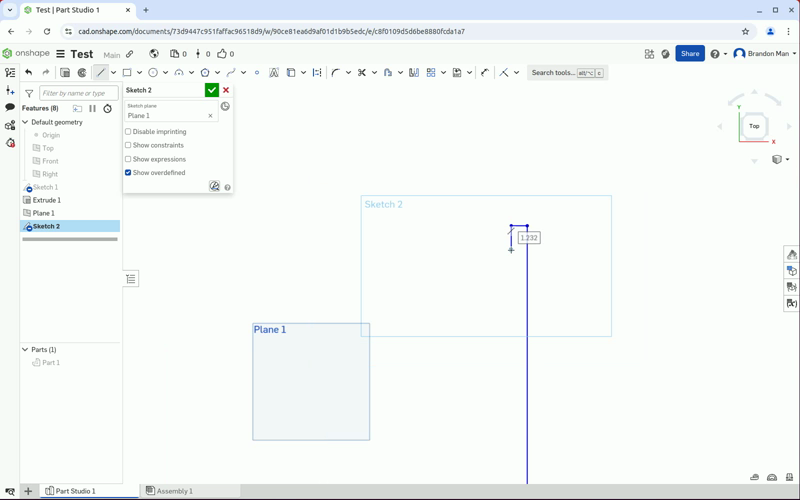
scroll(-6)
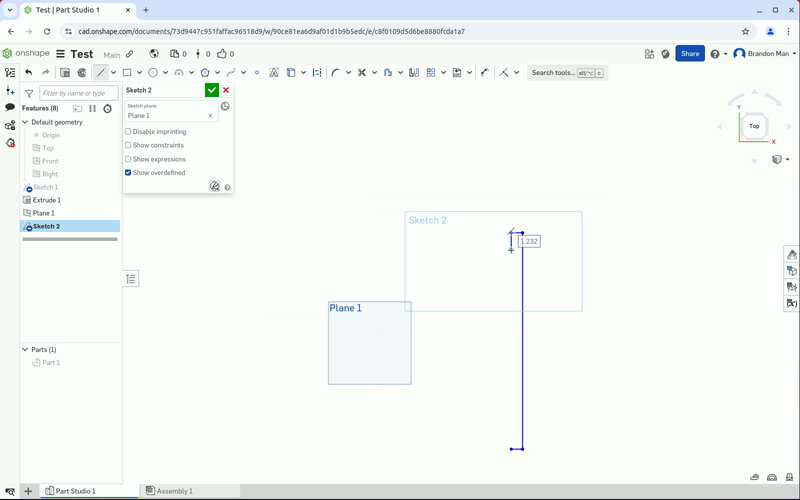
scroll(-6)
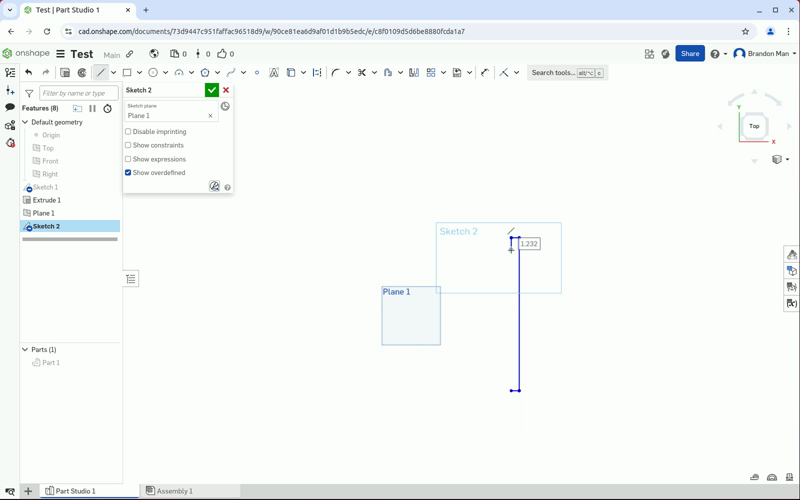
scroll(-6)
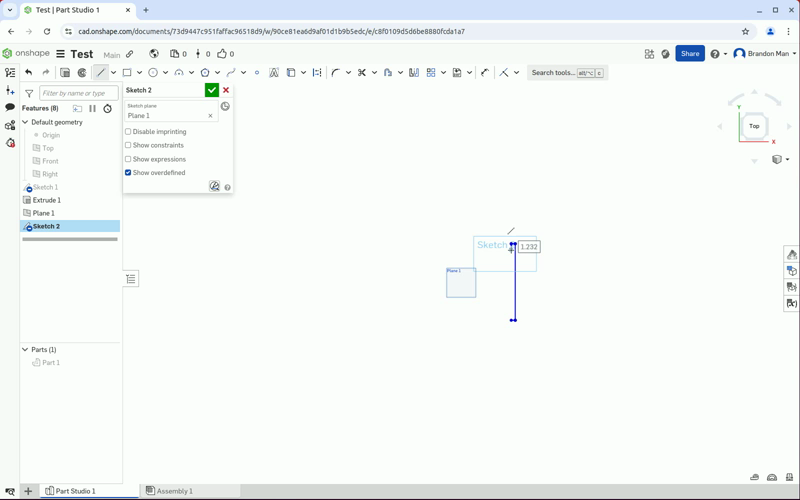
key_up(shift)
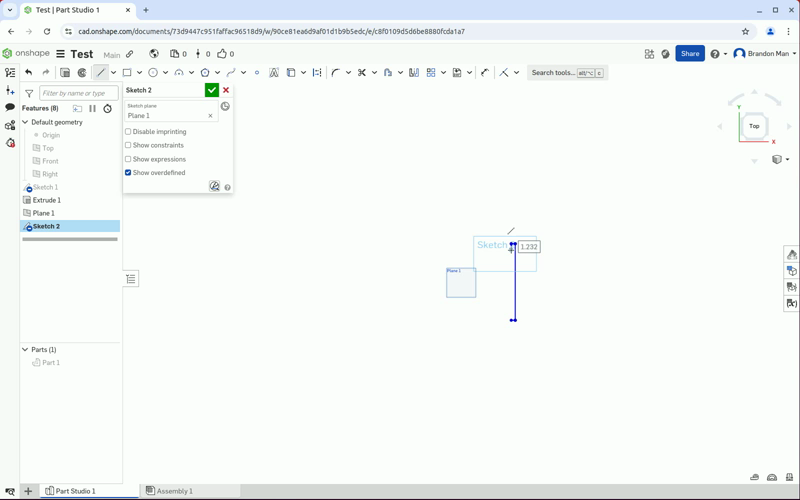
key_down(shift)
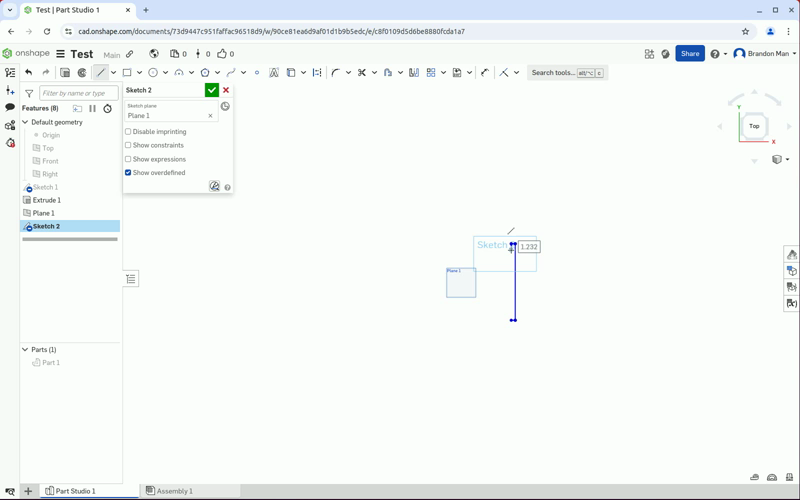
mouse_move(511, 320)
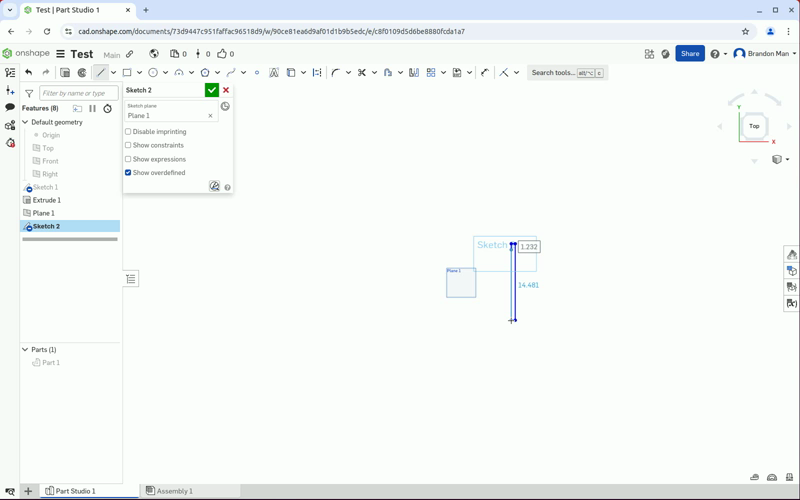
scroll(6)
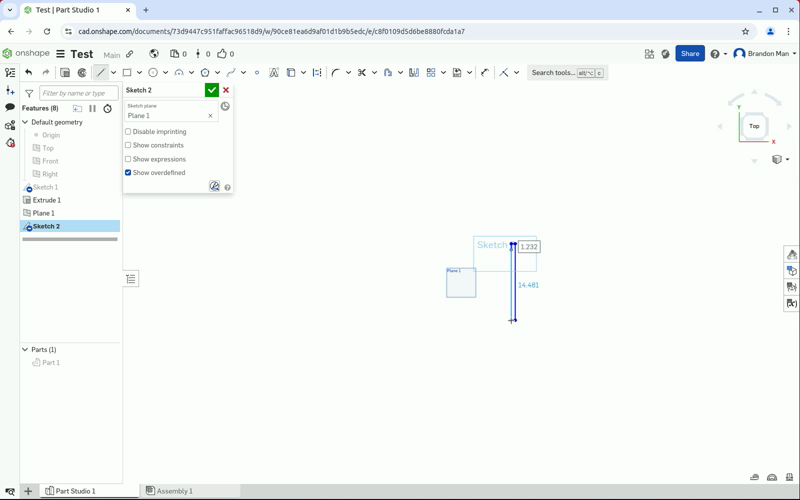
scroll(6)
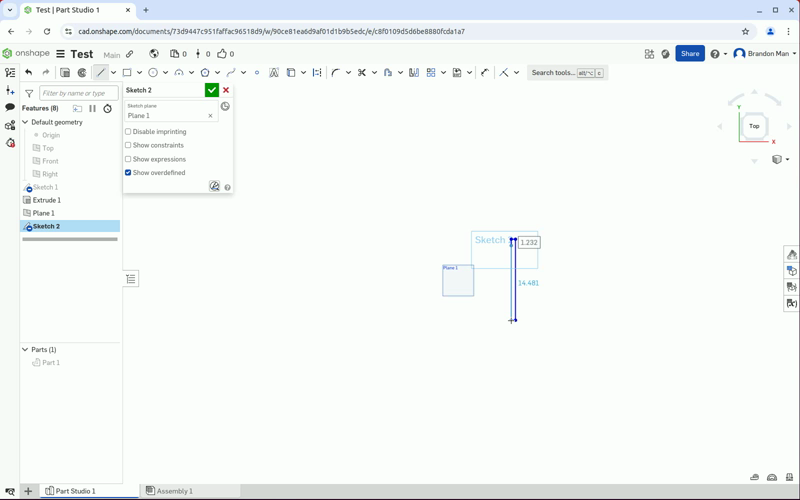
scroll(6)
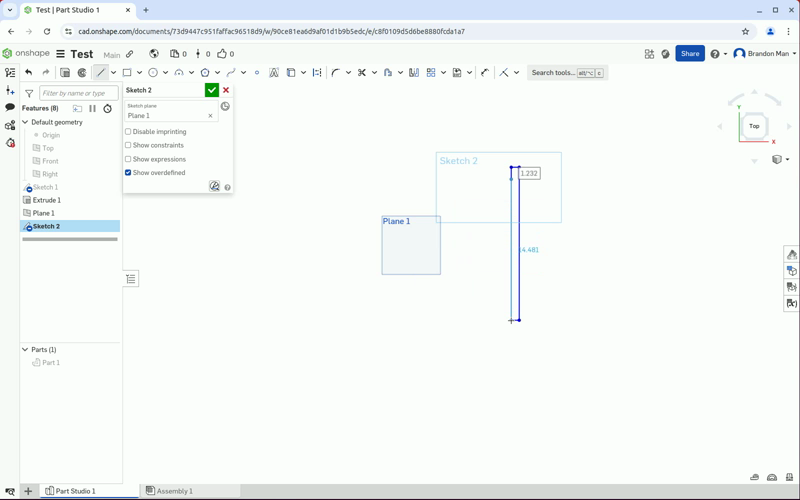
scroll(6)
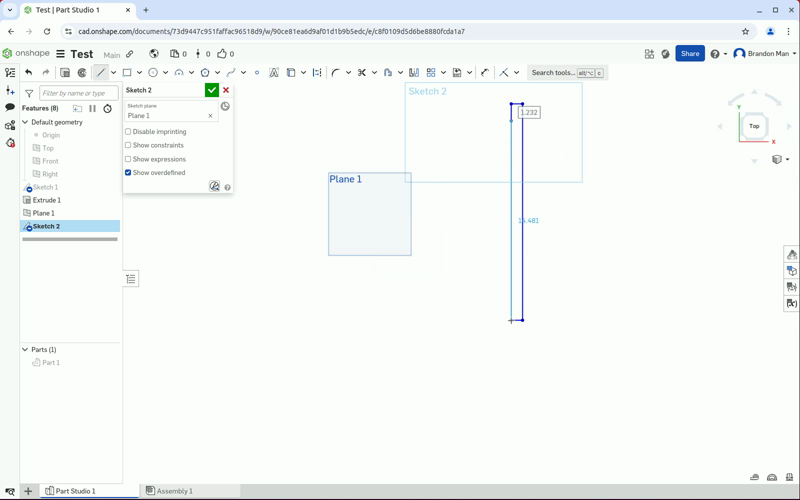
scroll(6)
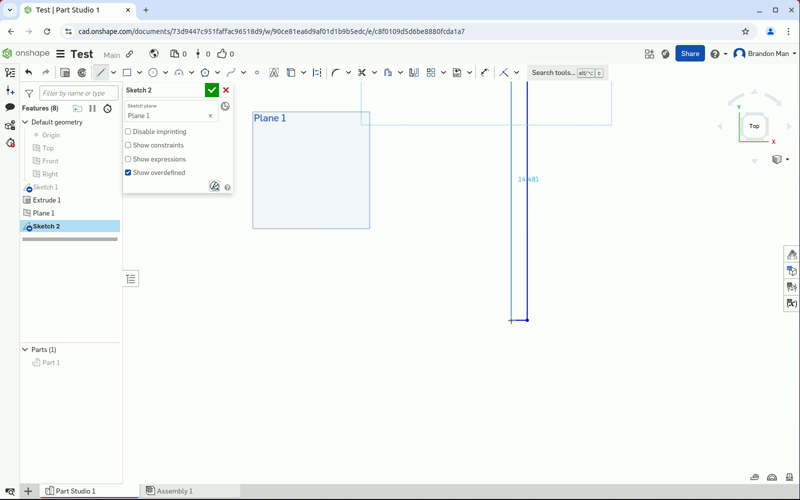
scroll(6)
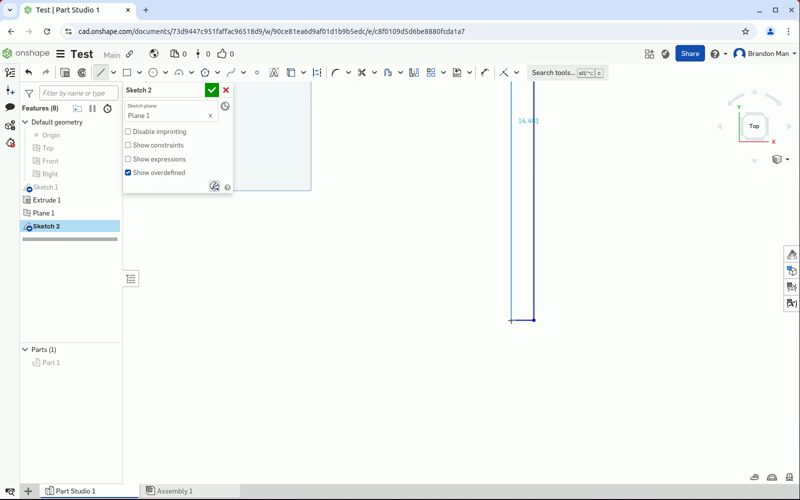
scroll(6)
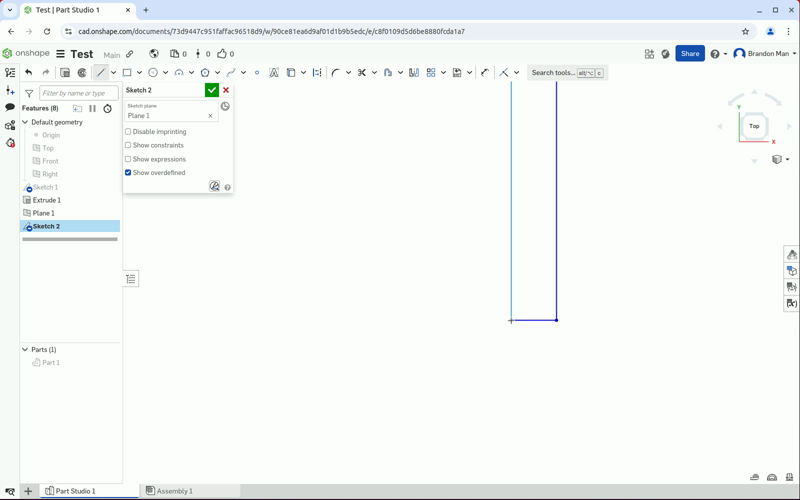
key_up(shift)
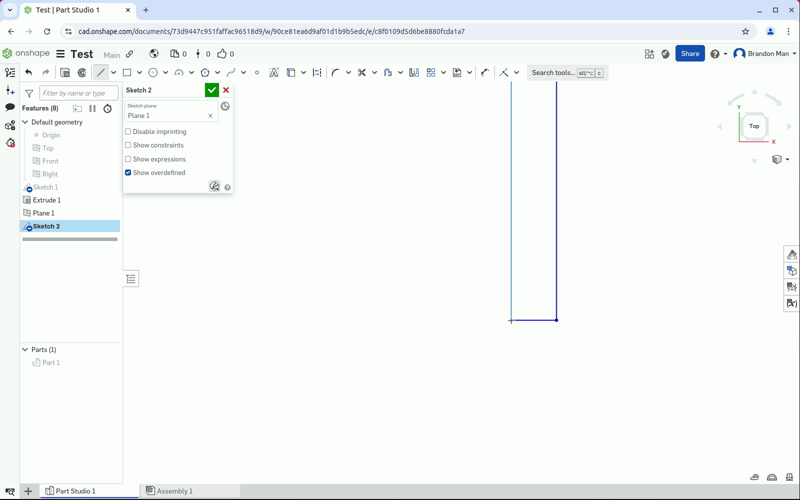
click(511, 320)
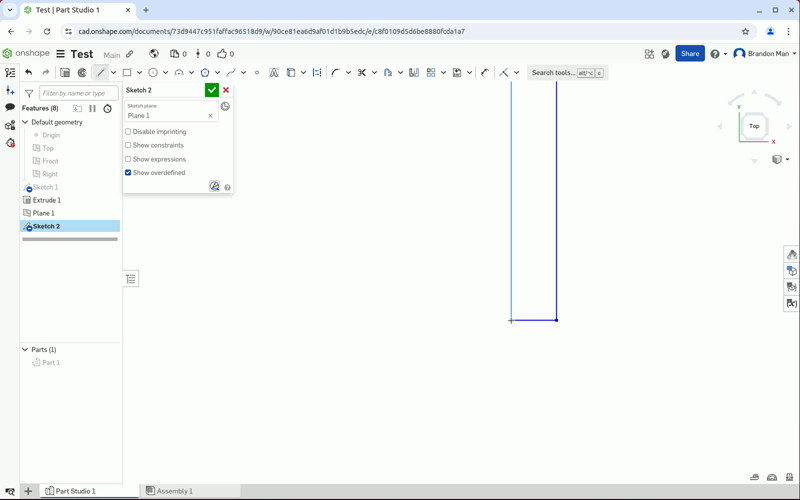
scroll(-6)
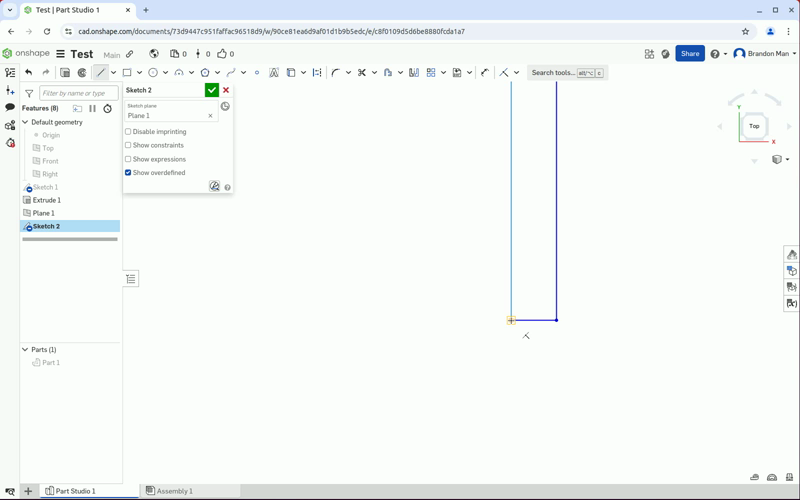
scroll(-6)
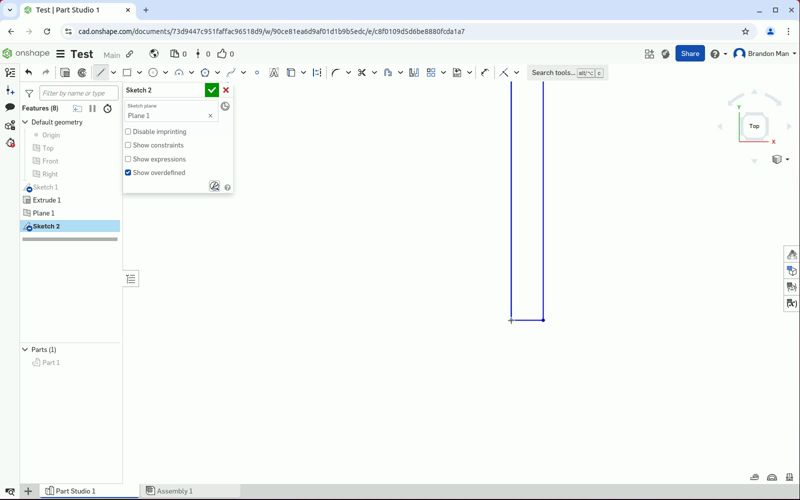
scroll(-6)
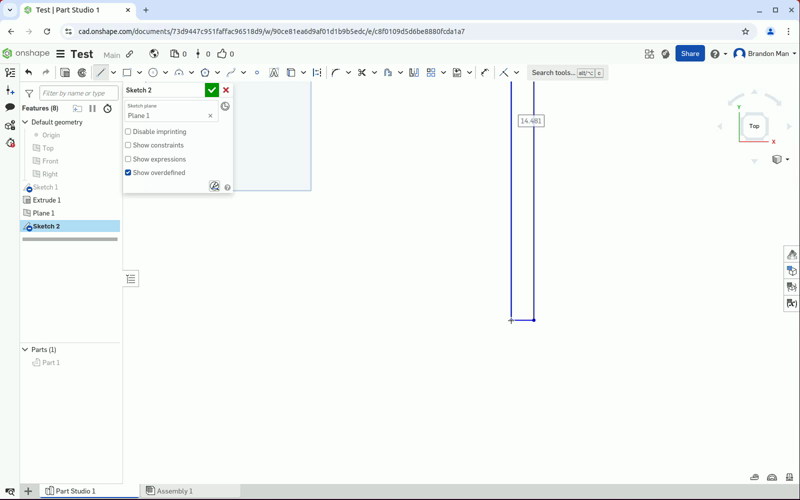
scroll(-6)
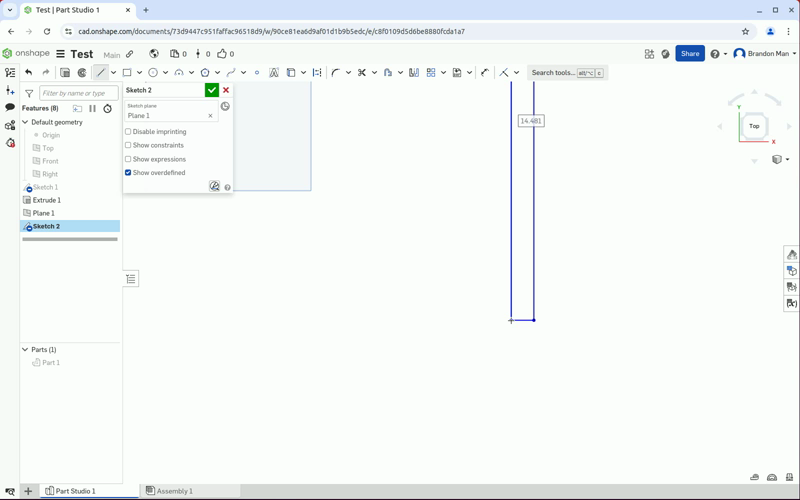
scroll(-6)
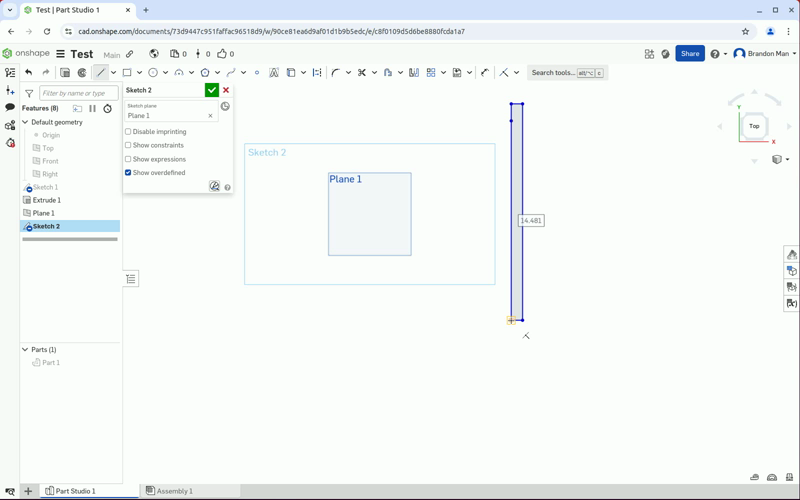
scroll(-6)
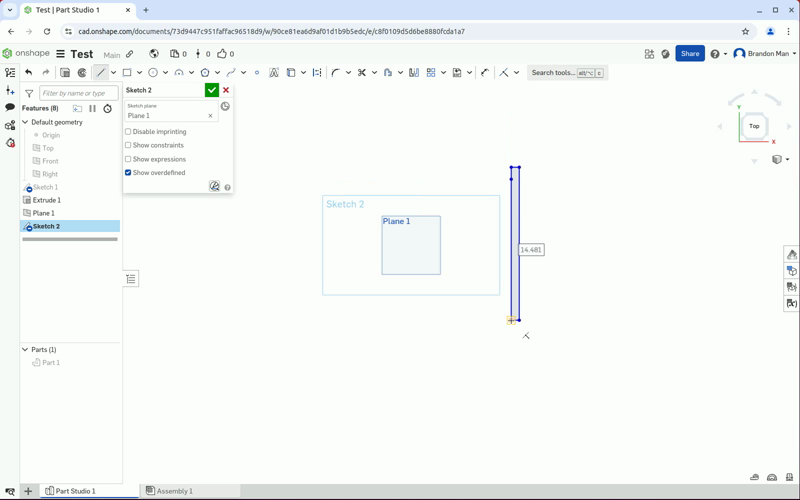
scroll(-6)
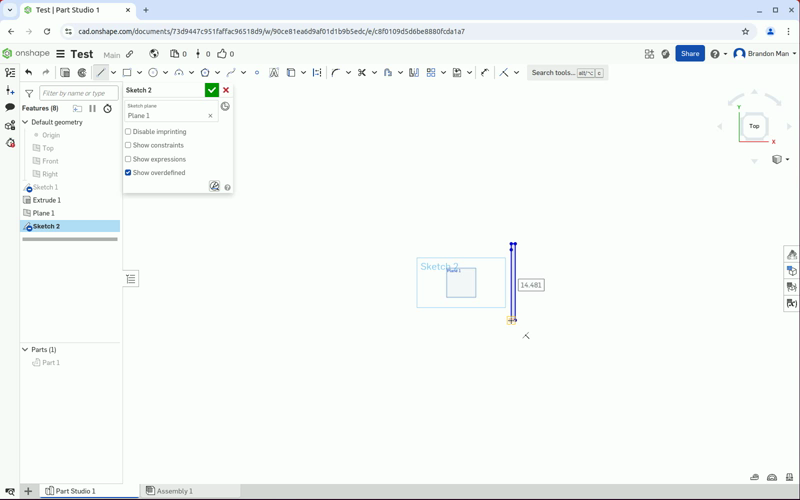
key(esc)
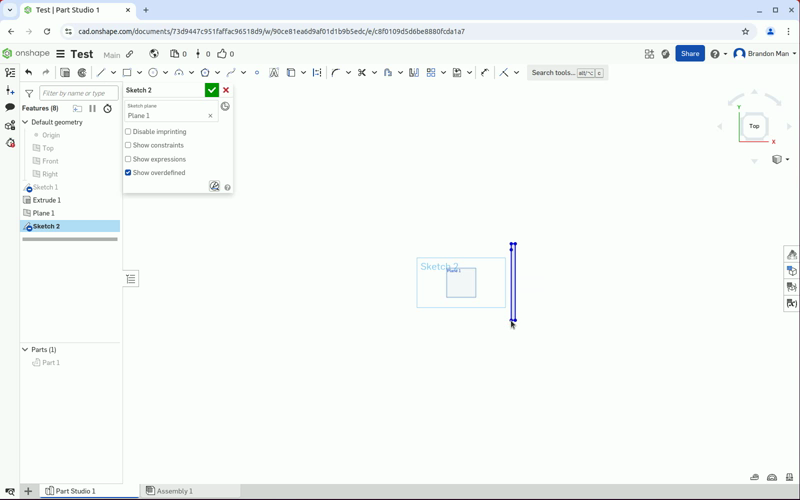
mouse_move(512, 265)
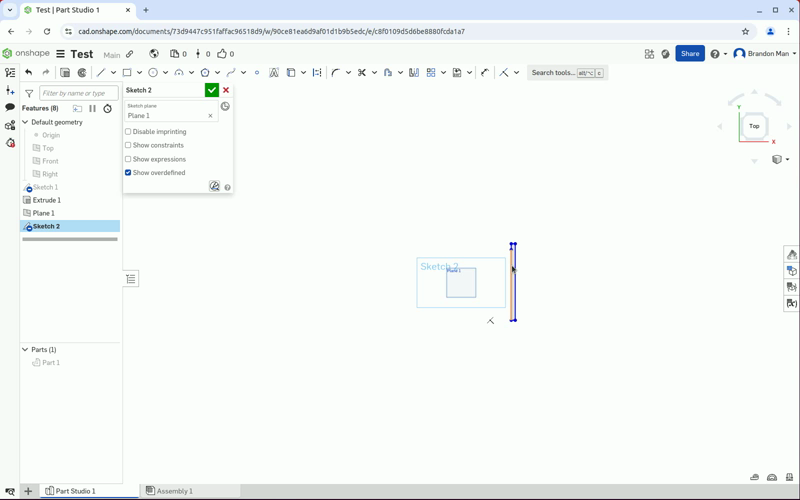
scroll(6)
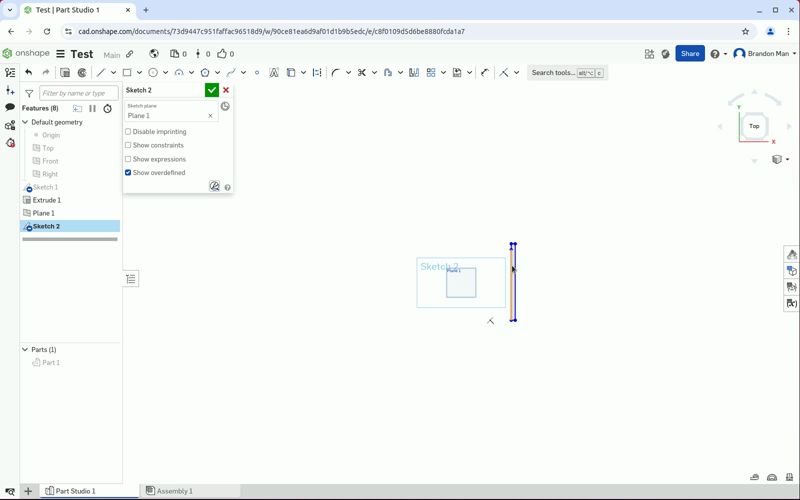
scroll(6)
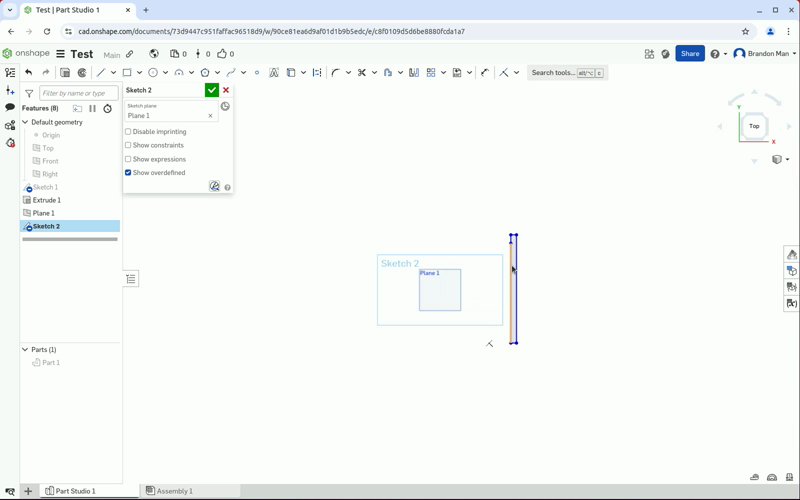
scroll(6)
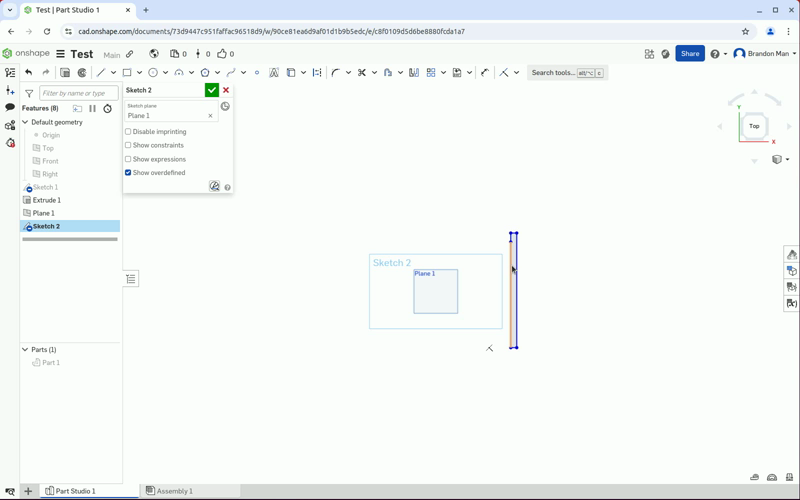
scroll(6)
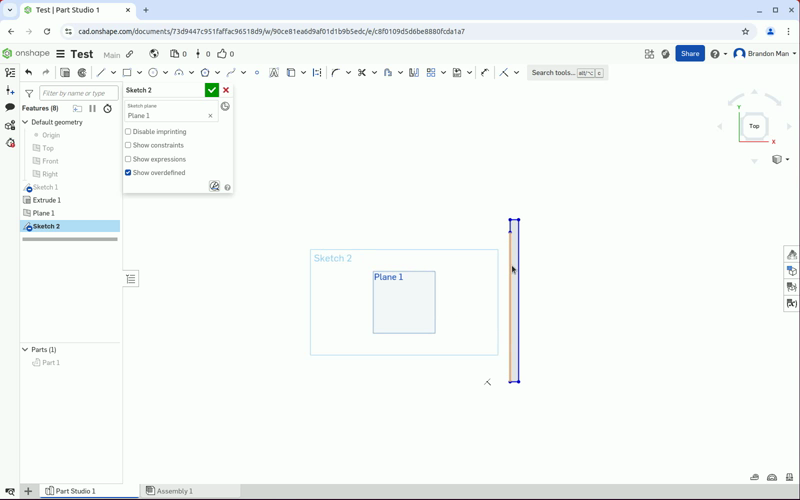
scroll(6)
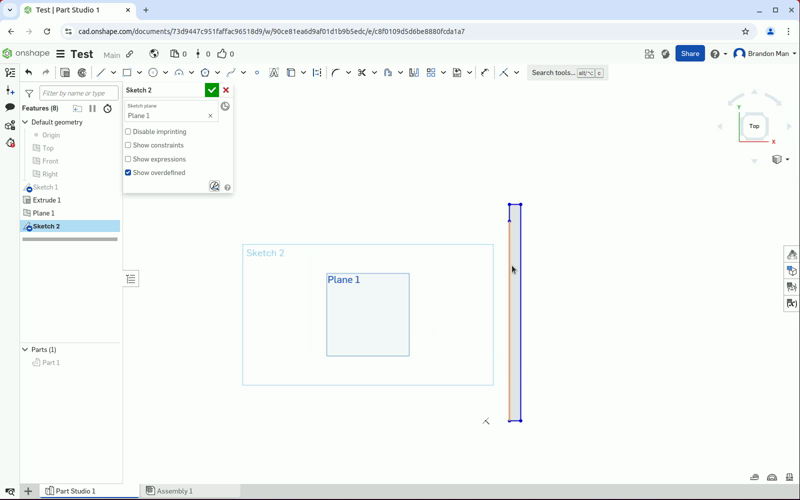
scroll(6)
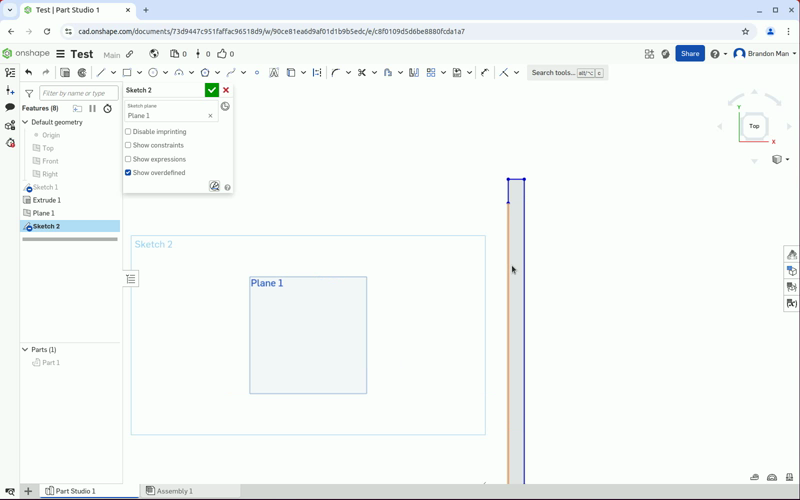
scroll(6)
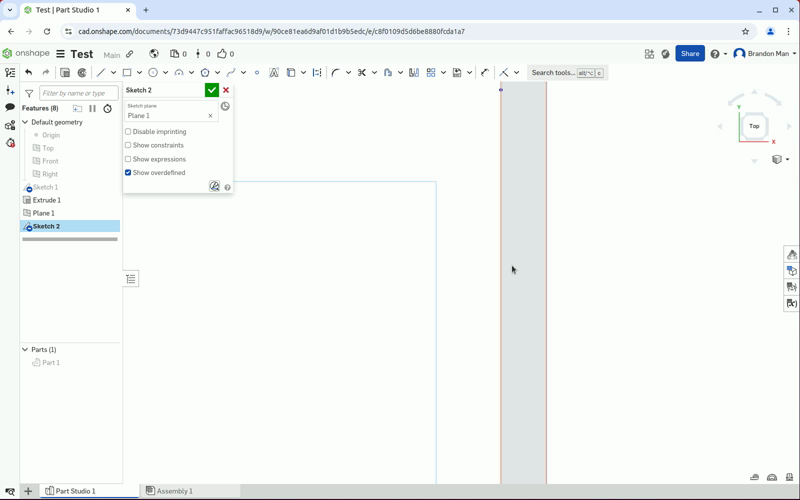
click(512, 265)
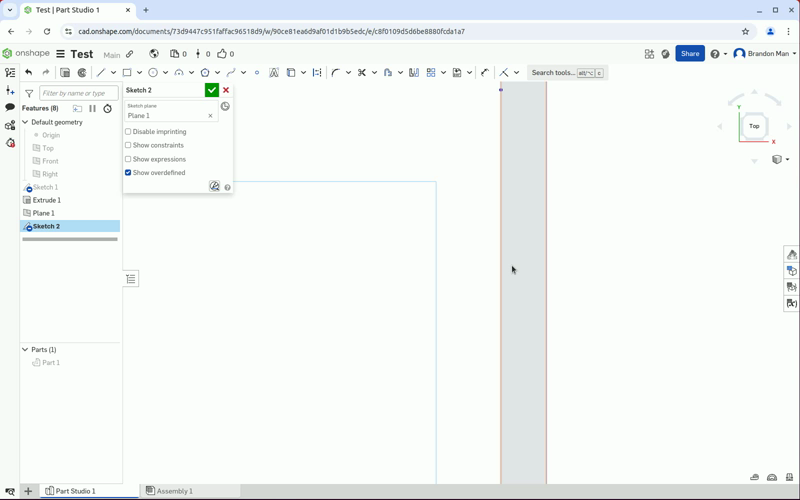
scroll(-6)
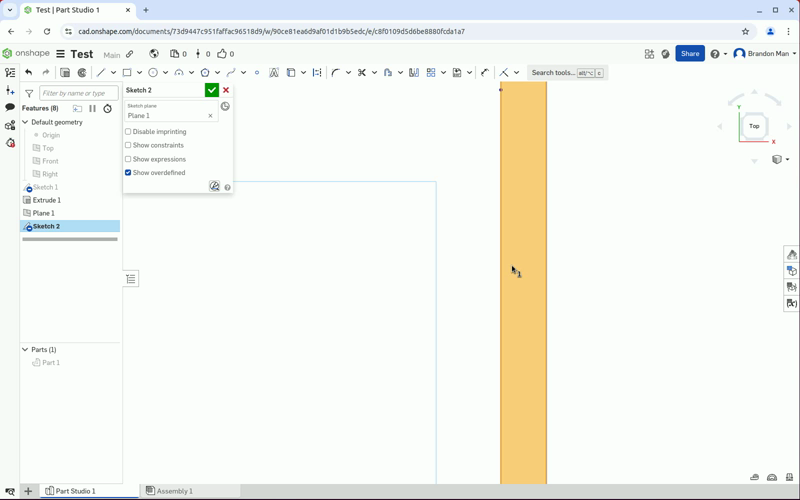
scroll(-6)
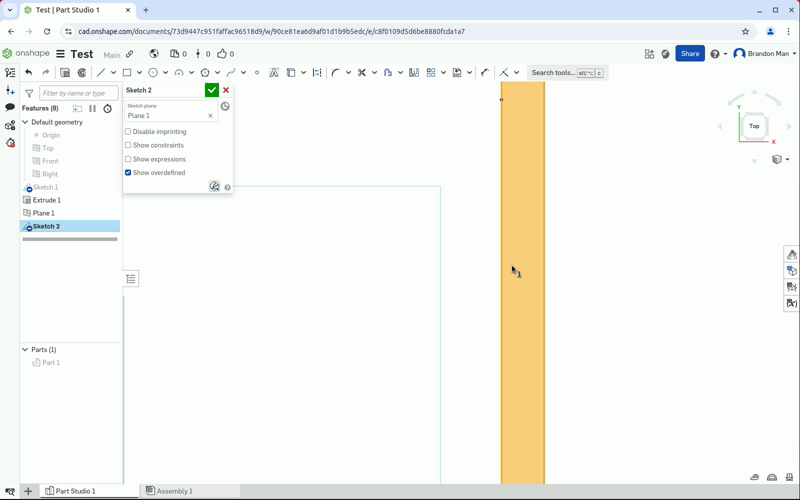
scroll(-6)
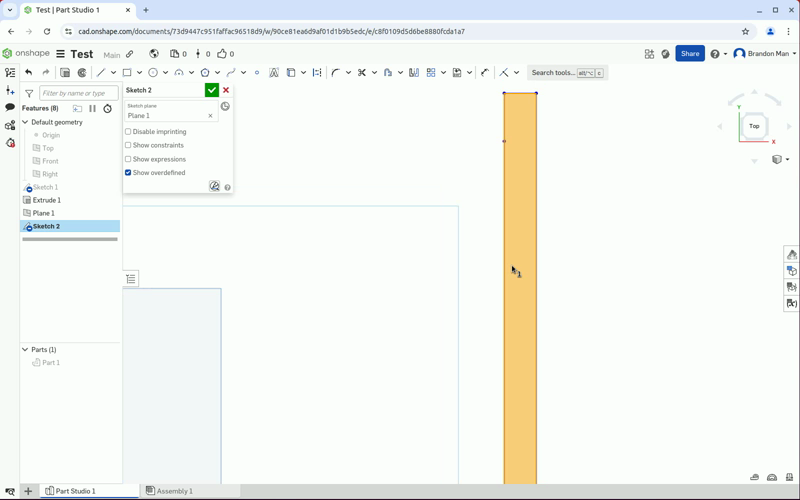
scroll(-6)
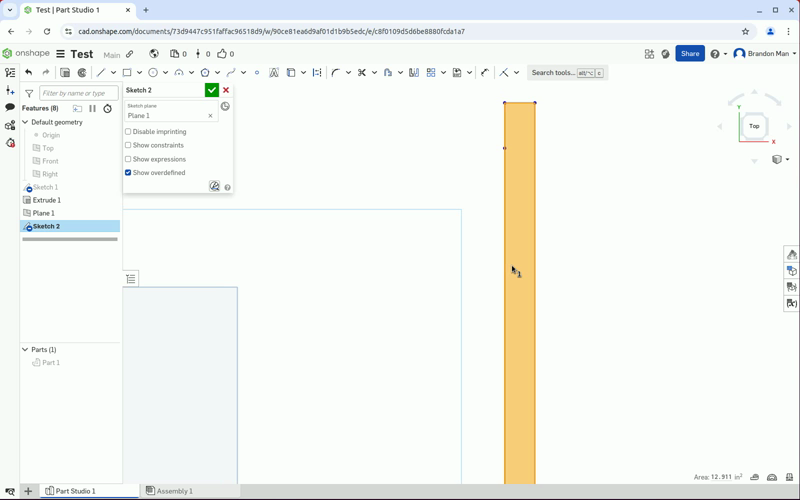
scroll(-6)
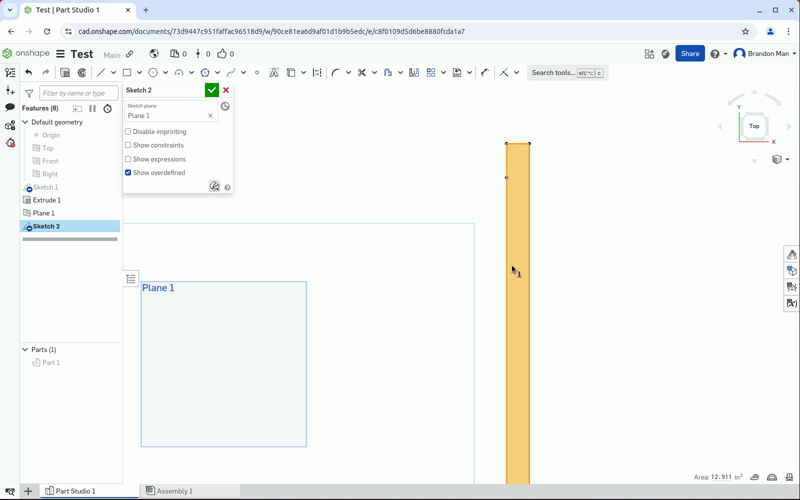
scroll(-6)
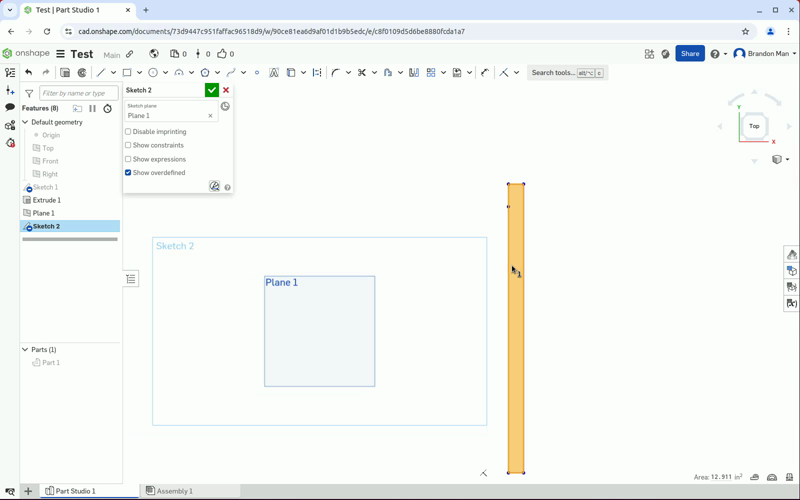
scroll(-6)
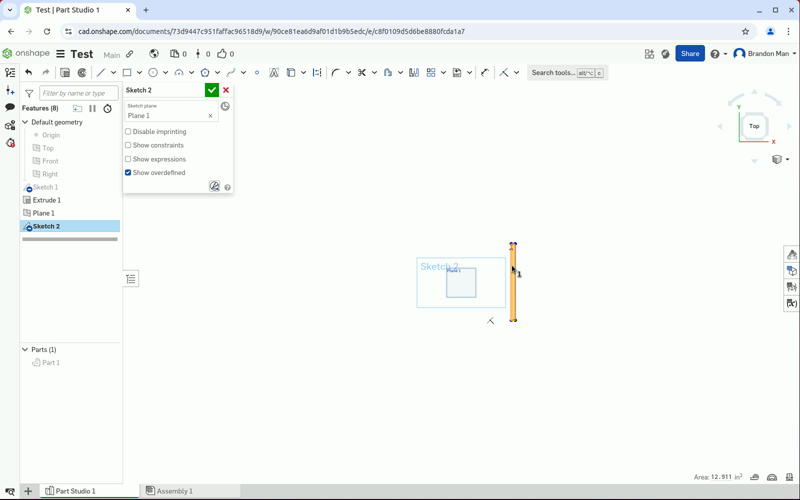
mouse_move(73, 352)
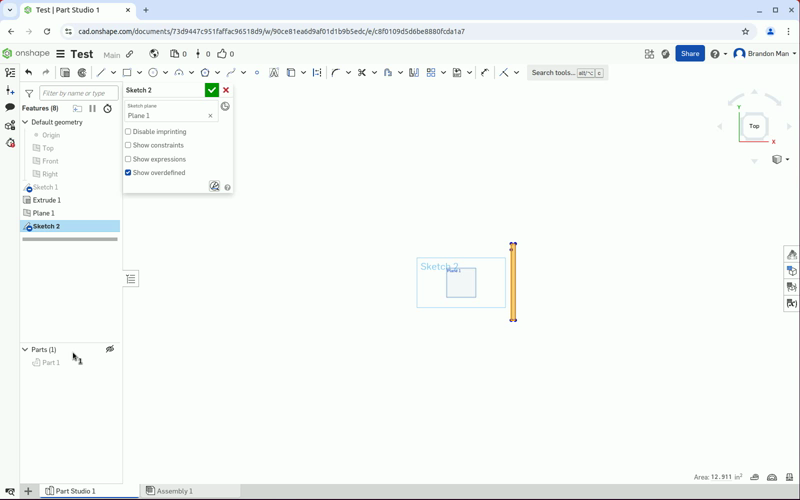
key(shift+y)
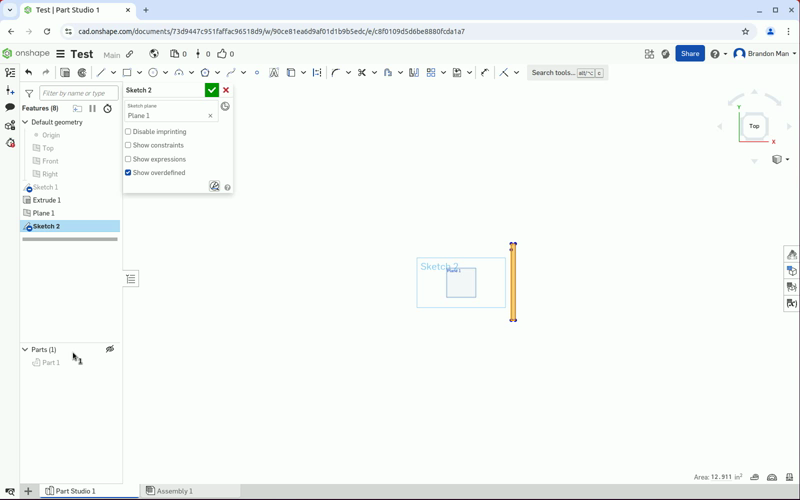
key(shift+e)
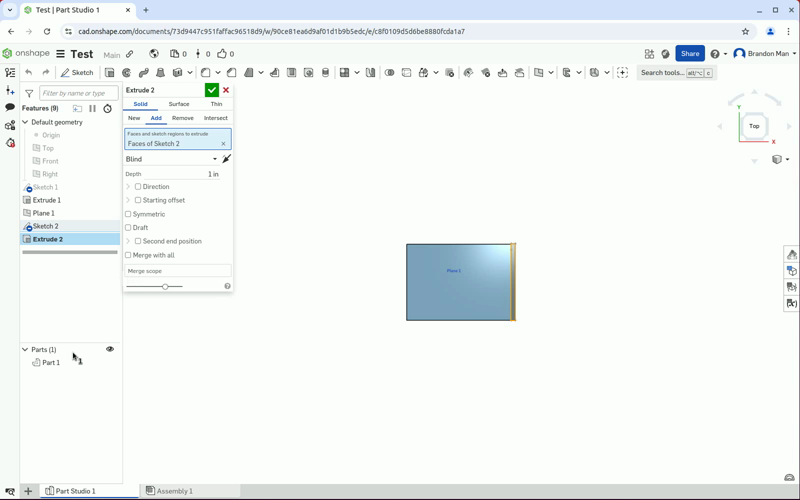
mouse_move(143, 106)
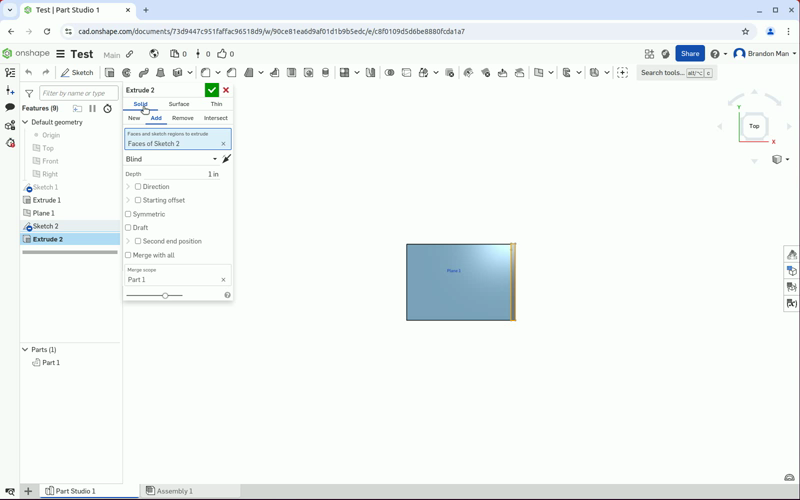
click(143, 106)
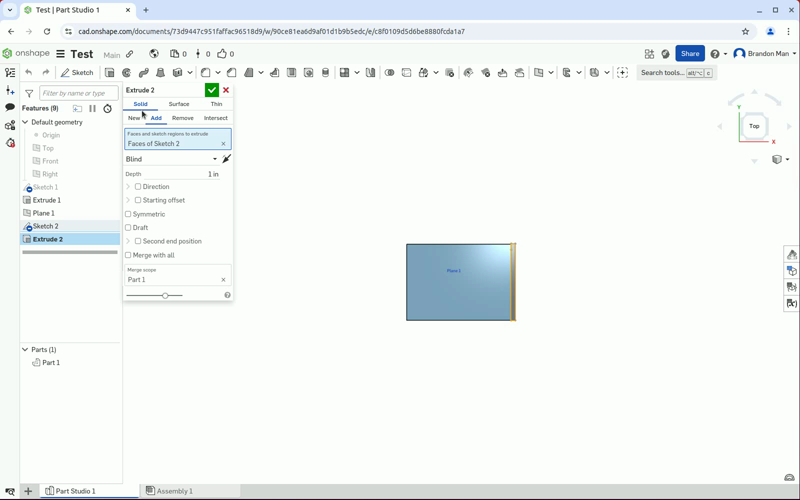
mouse_move(137, 120)
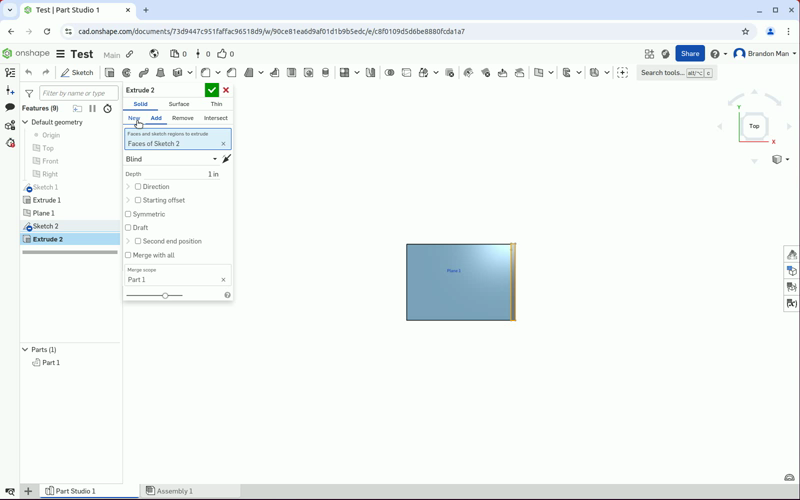
click(137, 120)
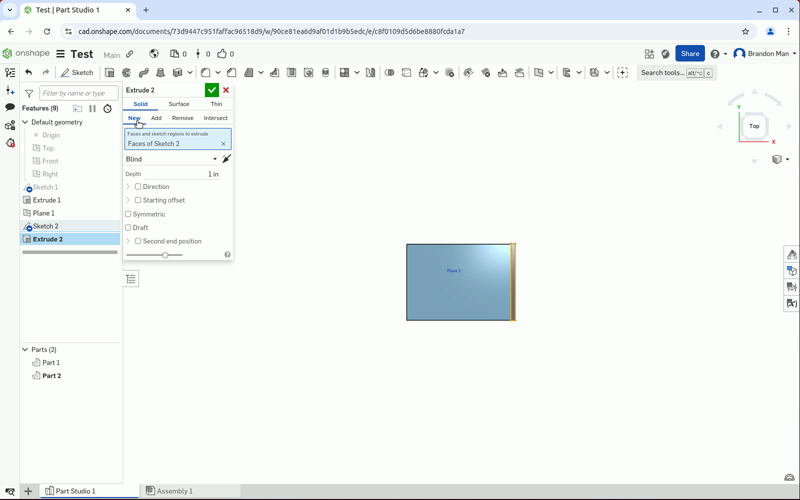
key(tab, 4)
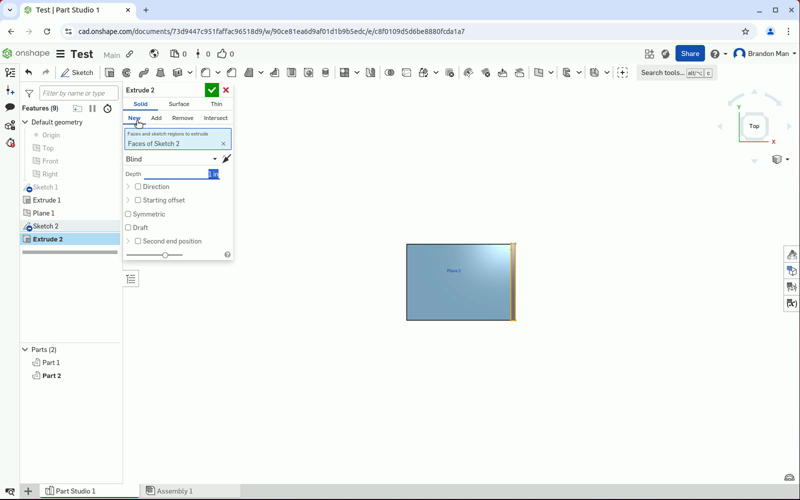
text(21.905)
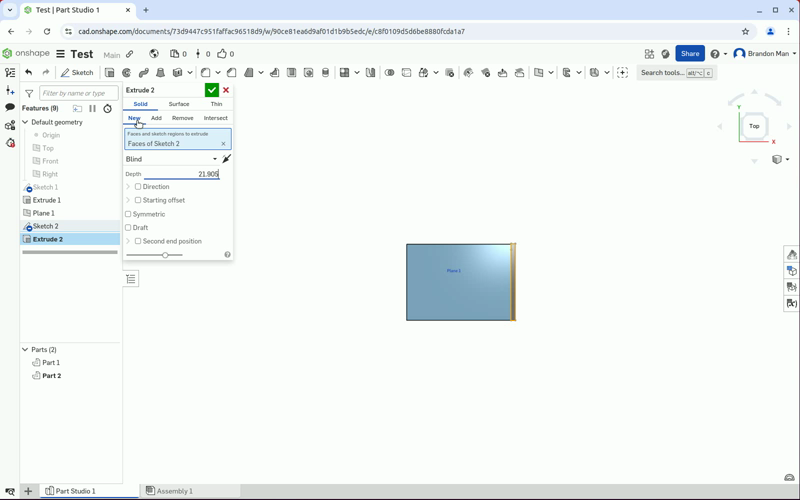
key(enter)
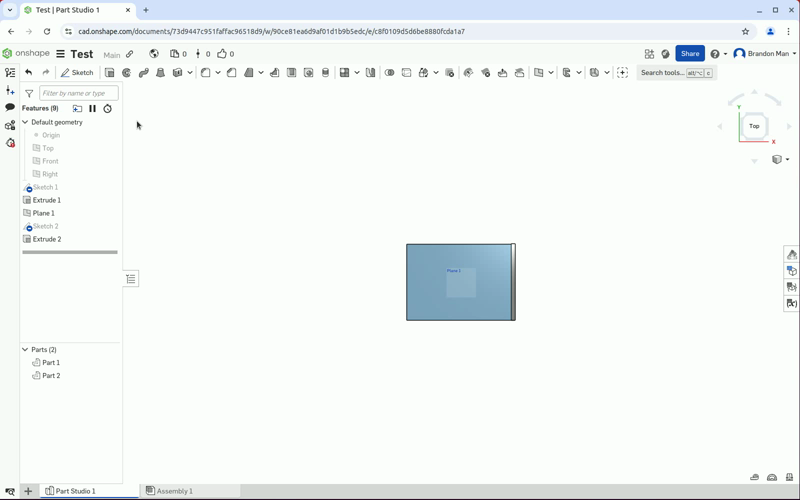
key(shift+h)
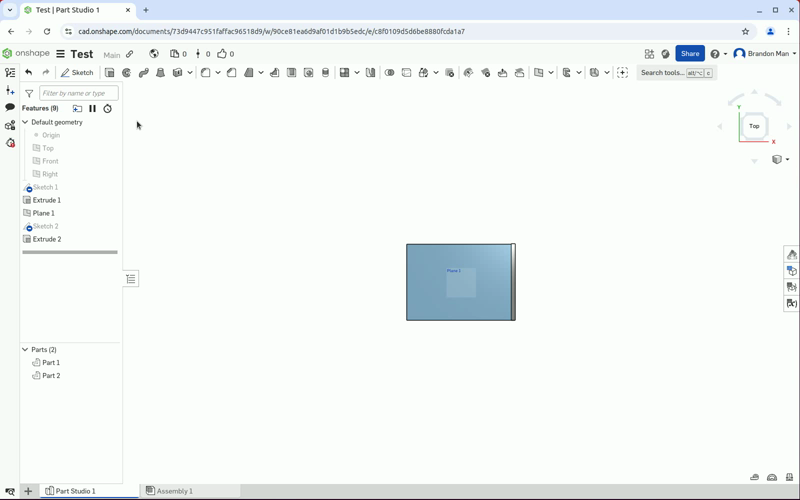
key(shift+h)
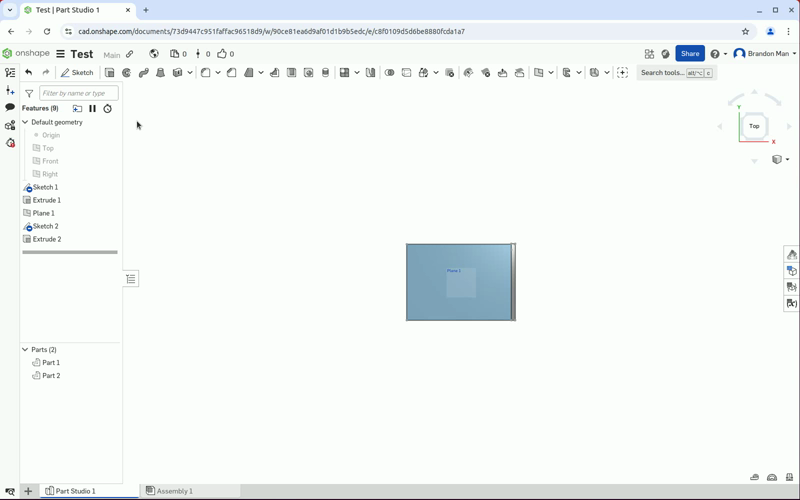
key(shift+7)
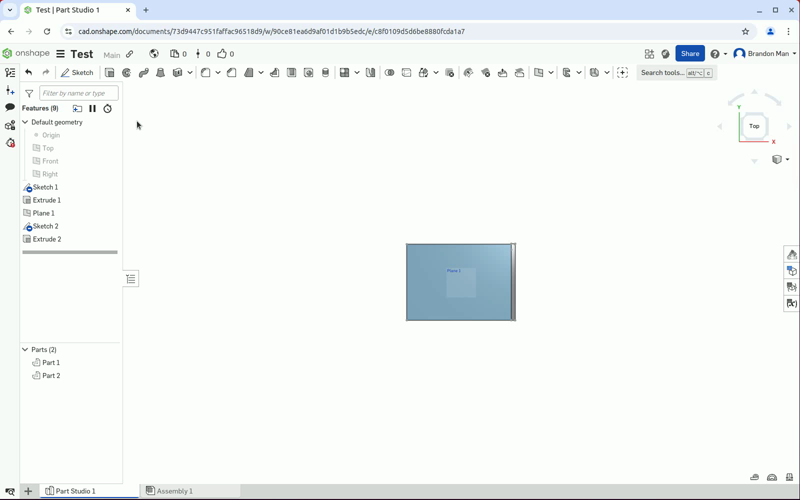
key(up, 3)
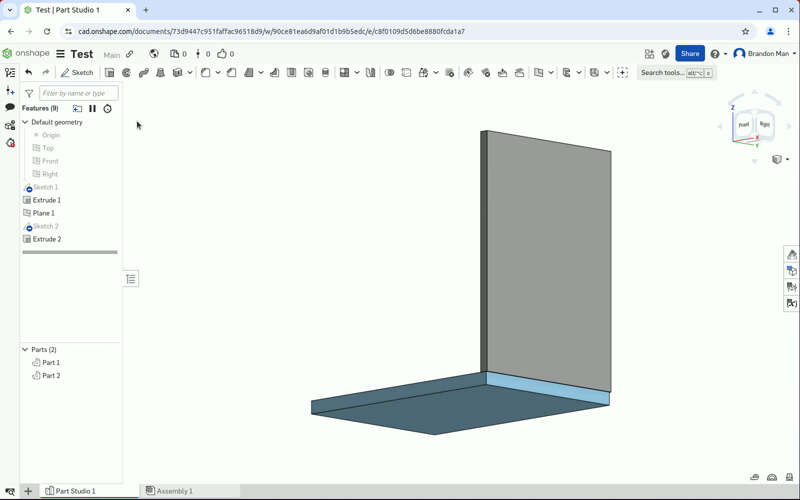
key(left, 3)
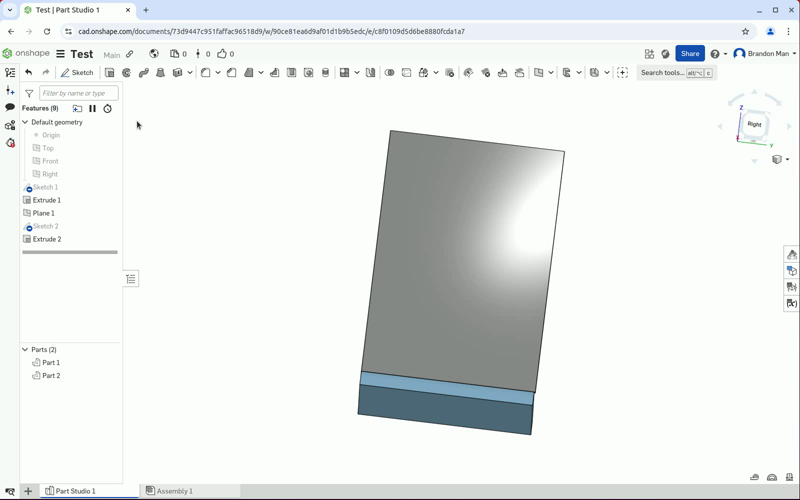
key(right, 3)
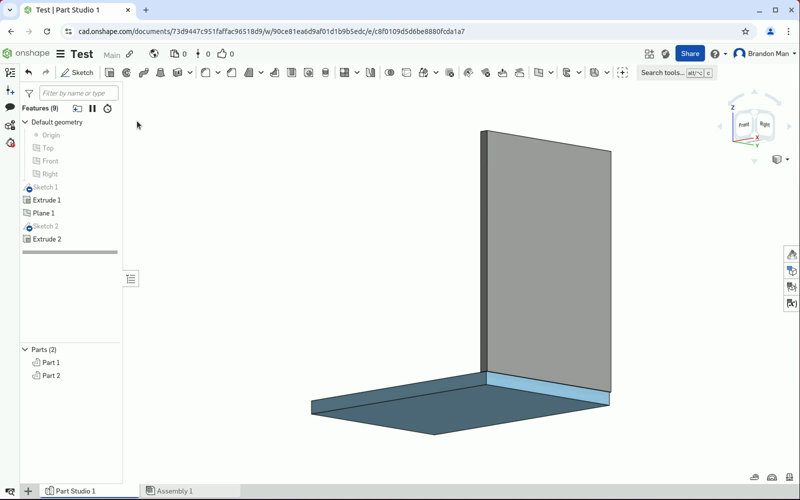
key(down, 3)
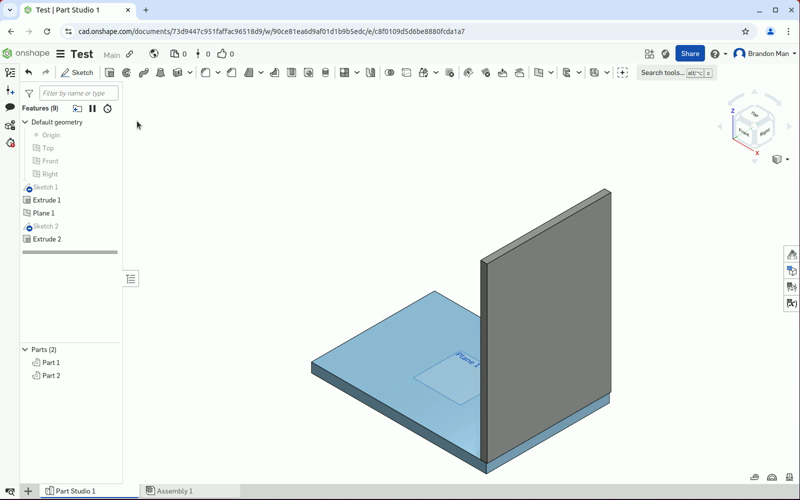
mouse_move(73, 189)
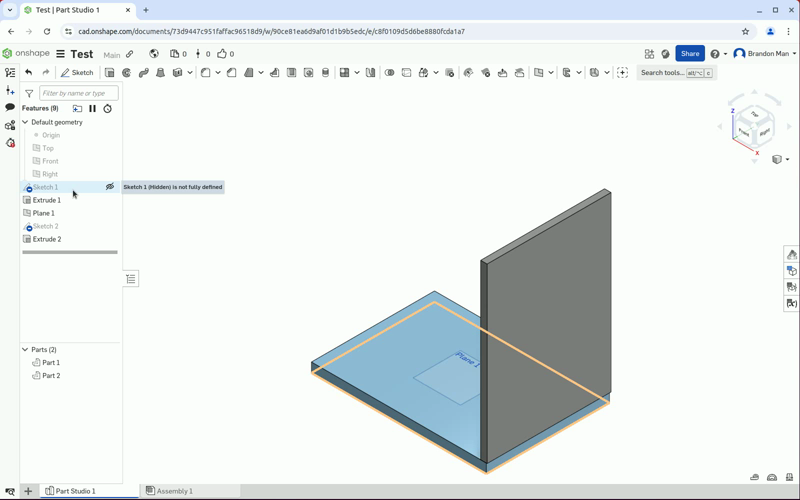
click(73, 189)